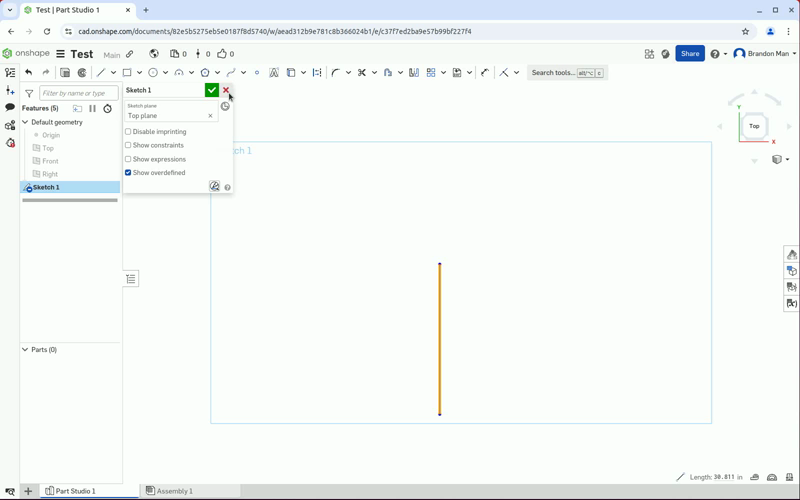
key(shift+h)
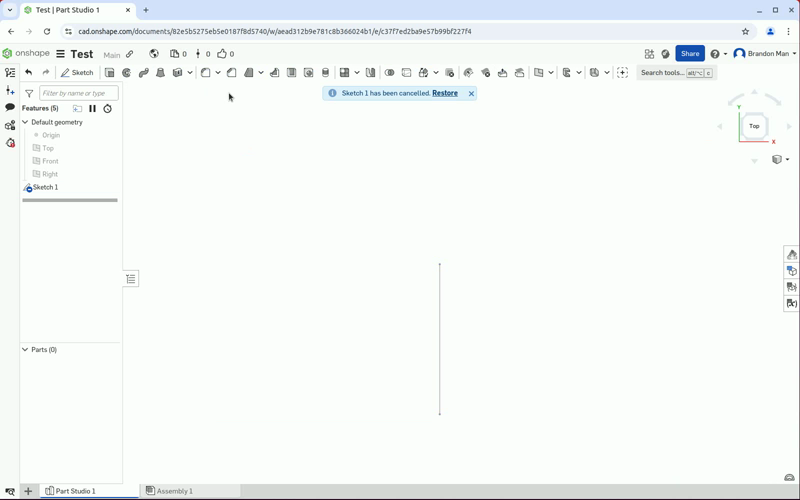
key(shift+s)
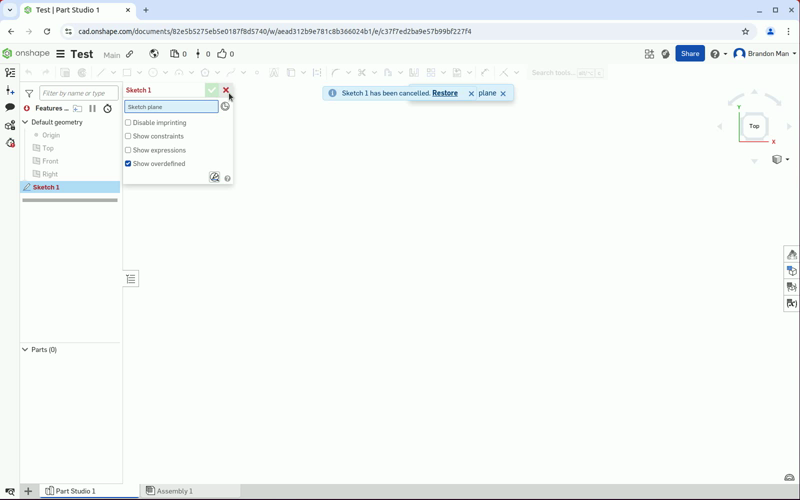
mouse_move(73, 150)
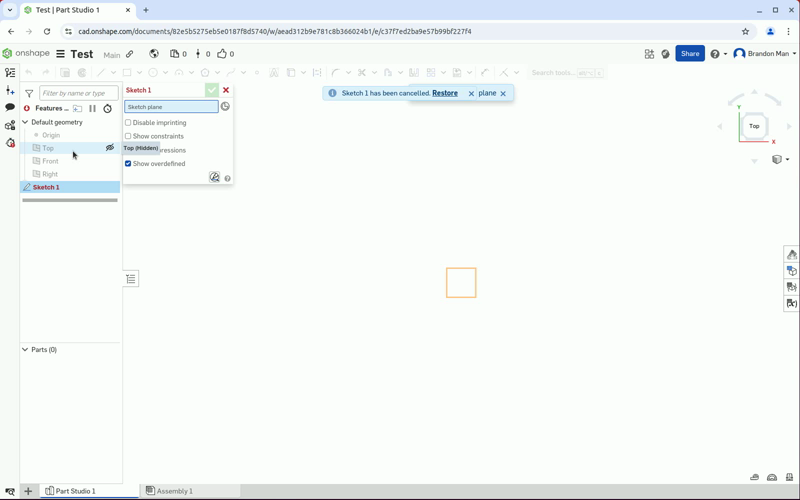
click(73, 150)
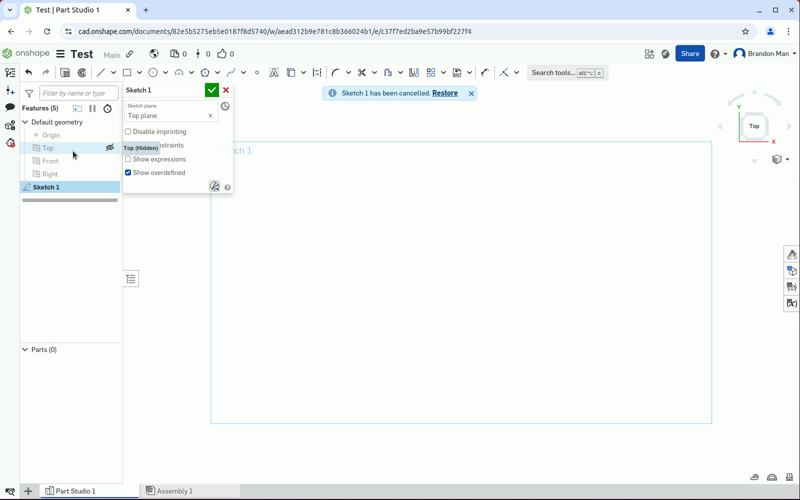
mouse_move(73, 352)
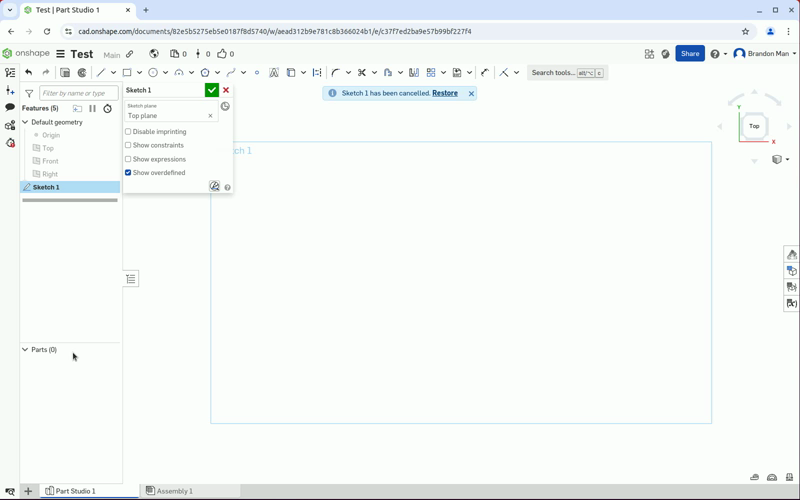
key(y)
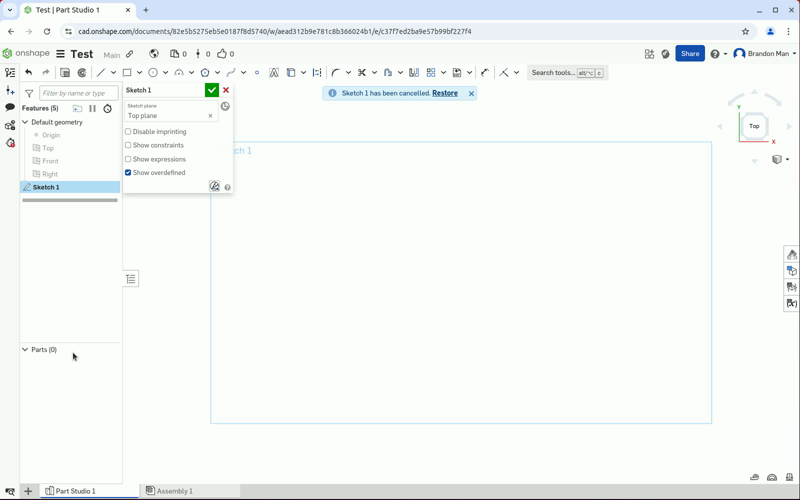
key(l)
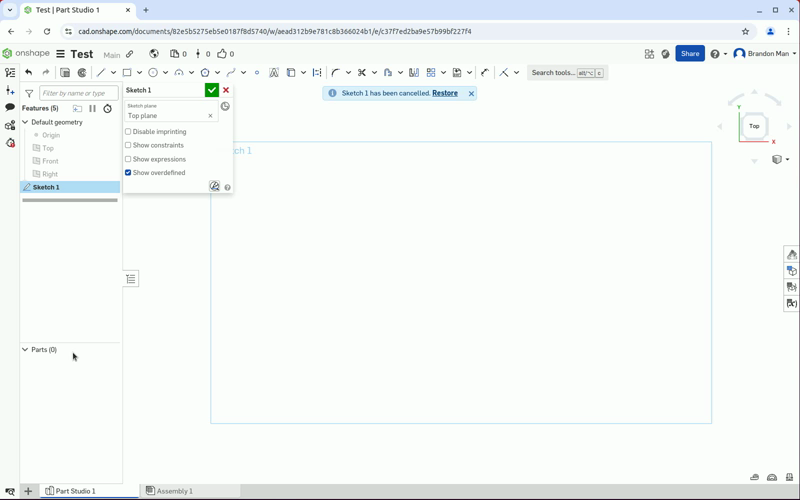
key_down(shift)
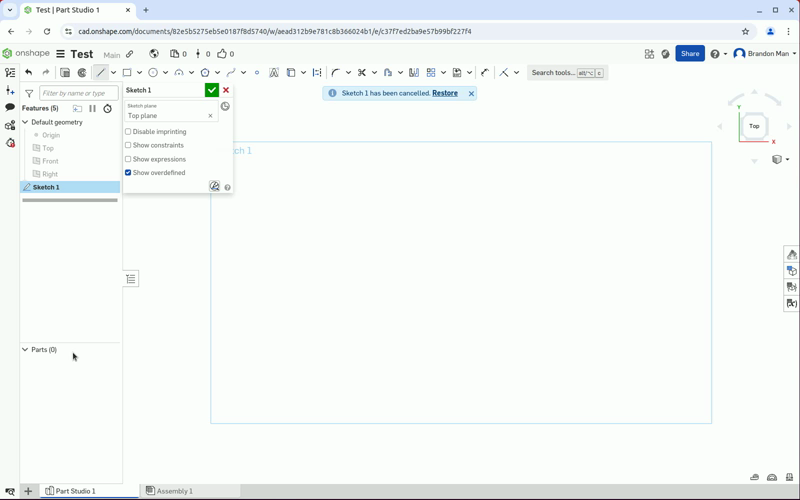
mouse_move(363, 339)
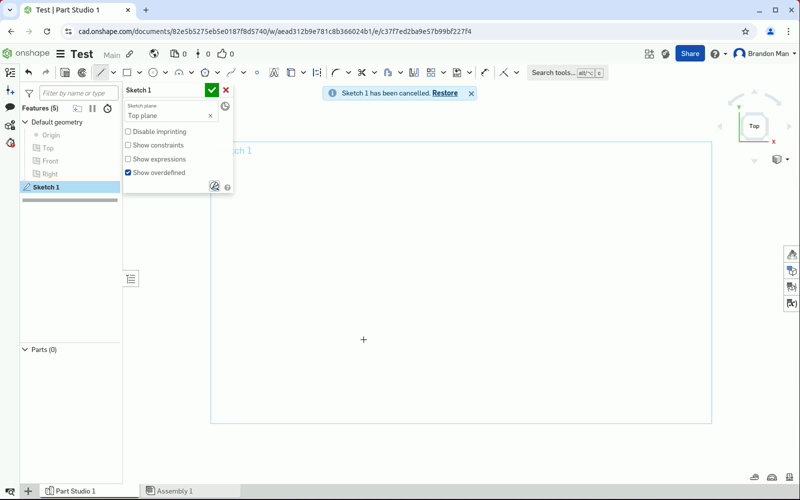
click(363, 339)
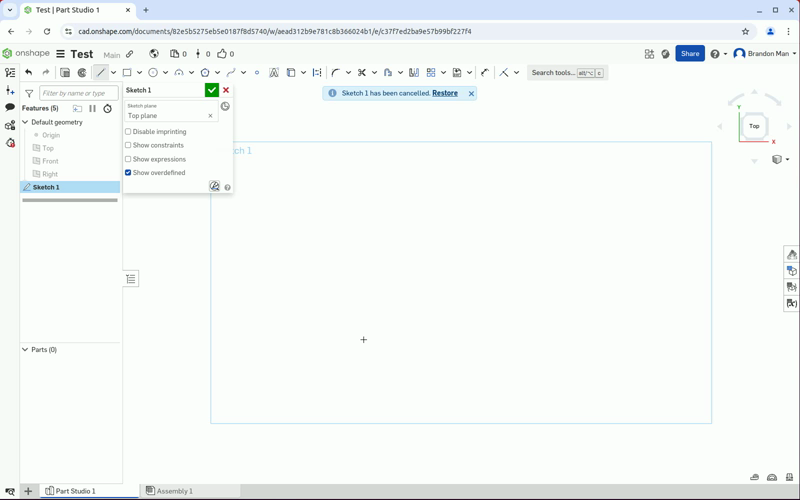
key_up(shift)
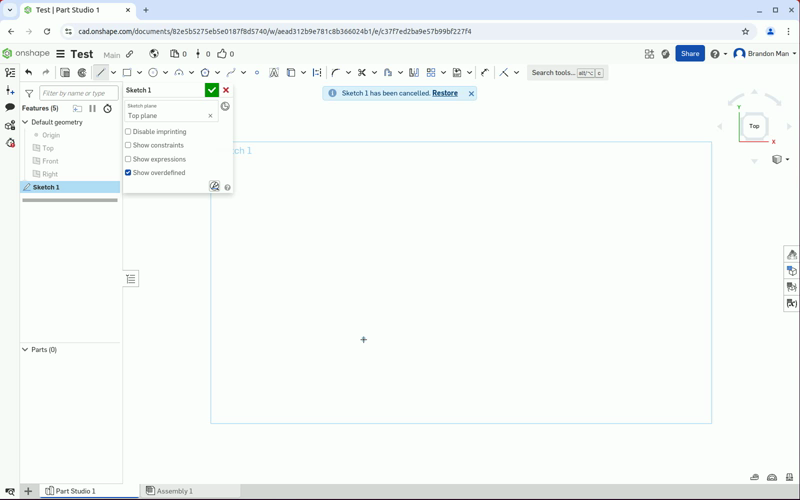
key_down(shift)
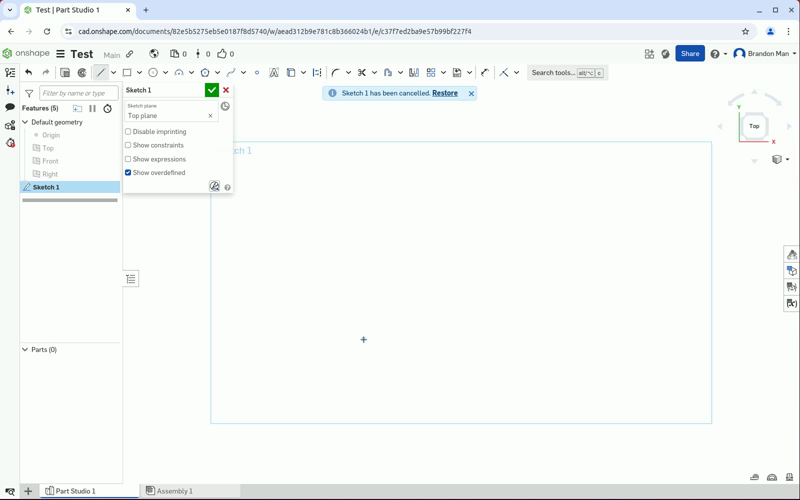
mouse_move(461, 394)
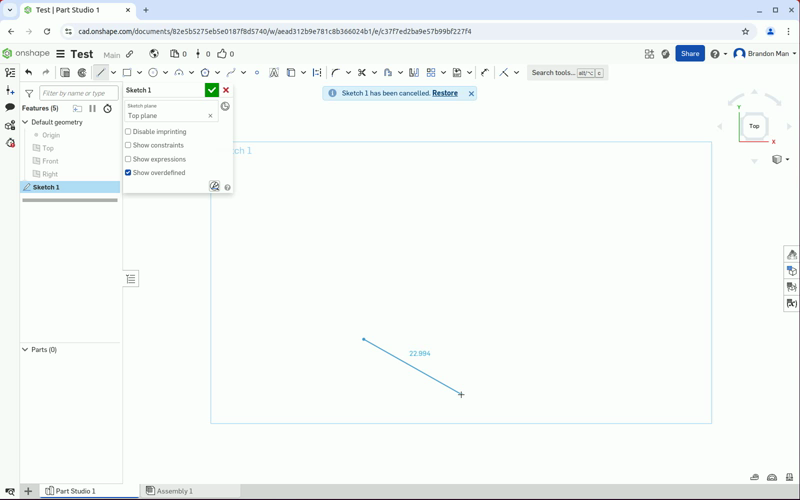
click(461, 394)
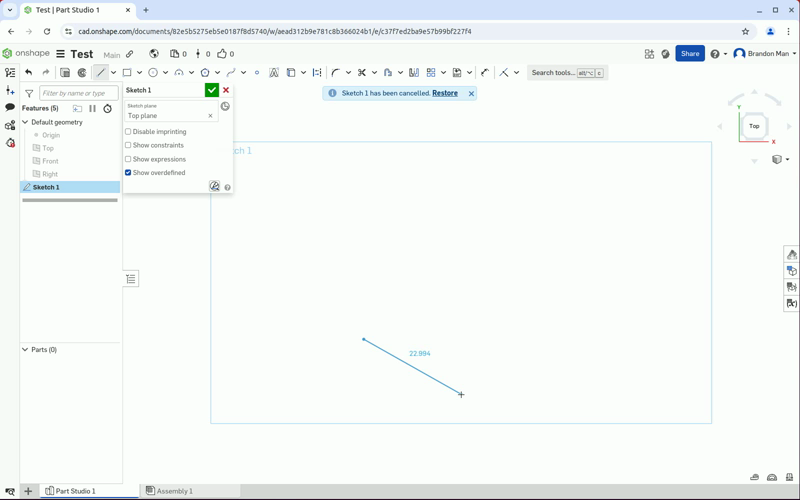
key_up(shift)
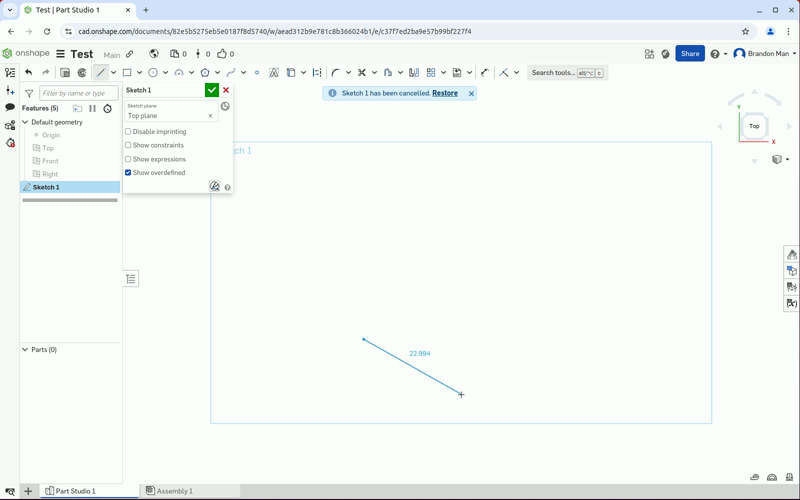
key_down(shift)
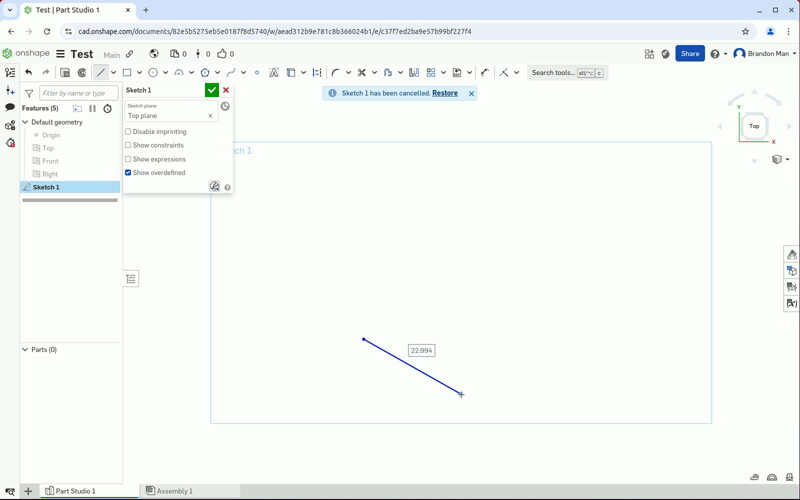
mouse_move(557, 339)
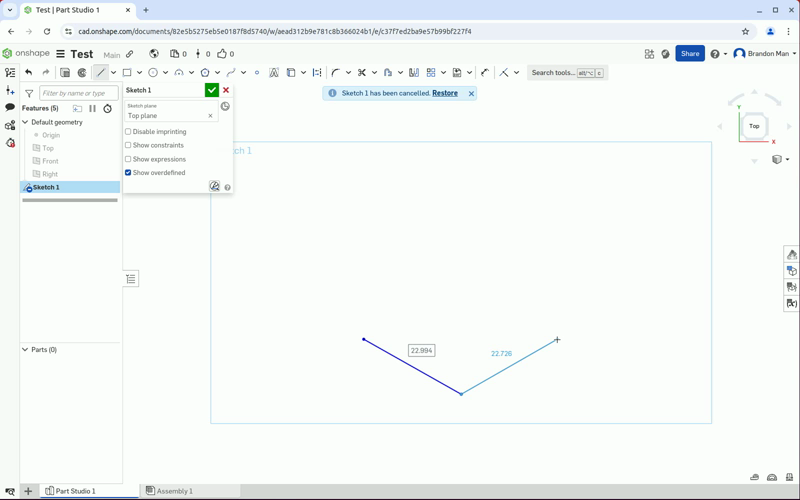
click(557, 339)
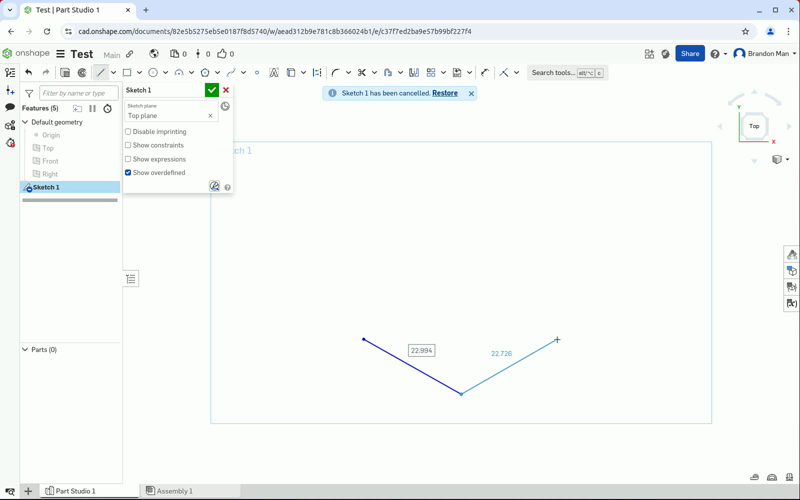
key_up(shift)
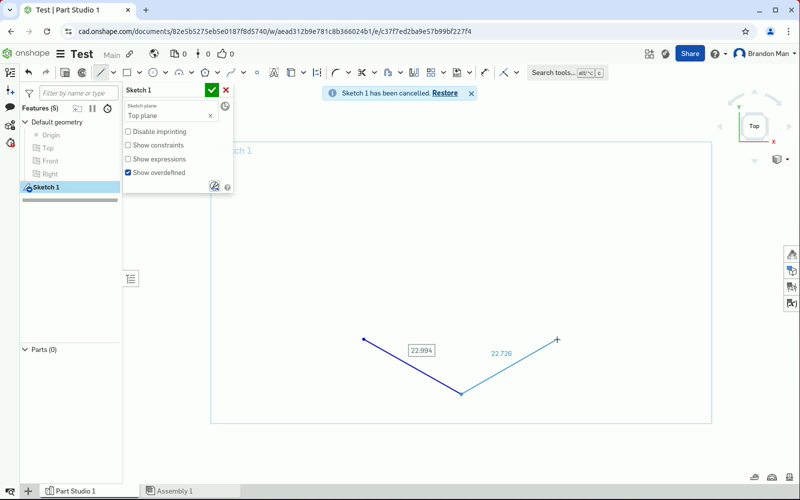
key_down(shift)
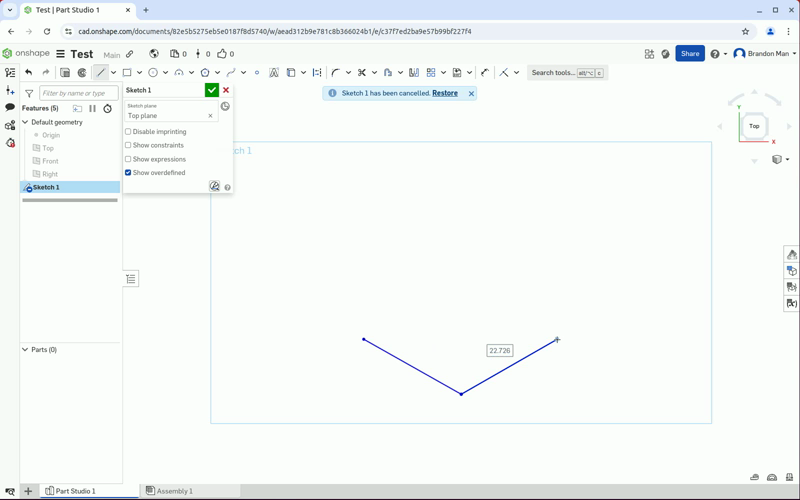
mouse_move(557, 227)
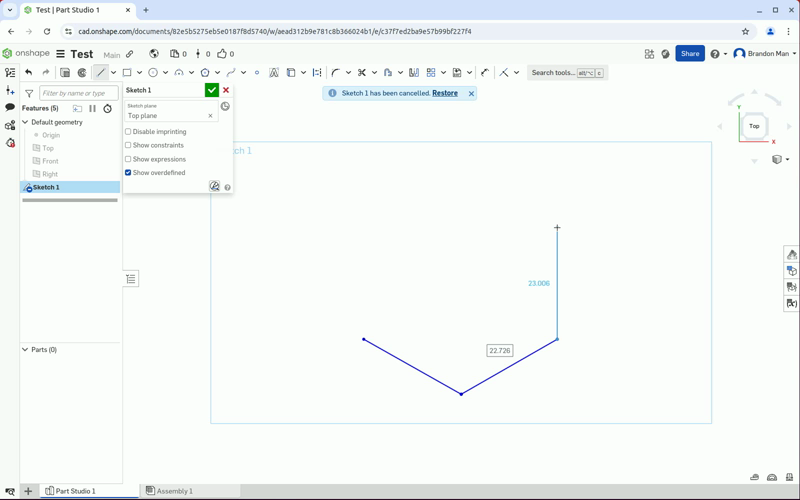
click(557, 227)
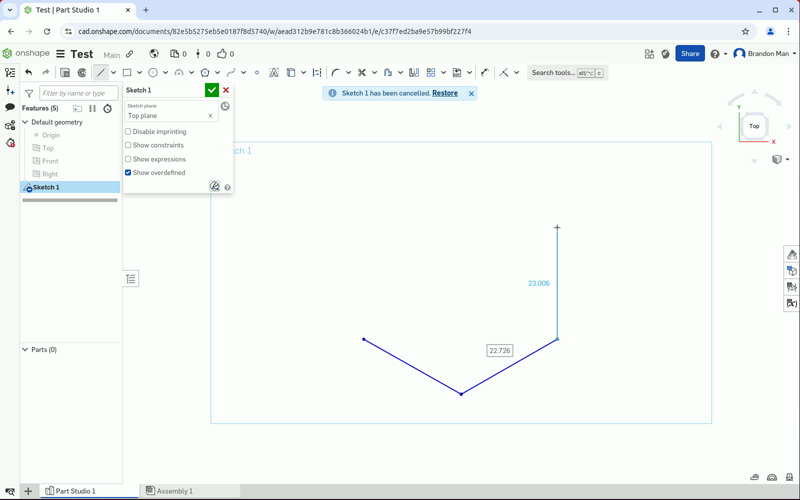
key_up(shift)
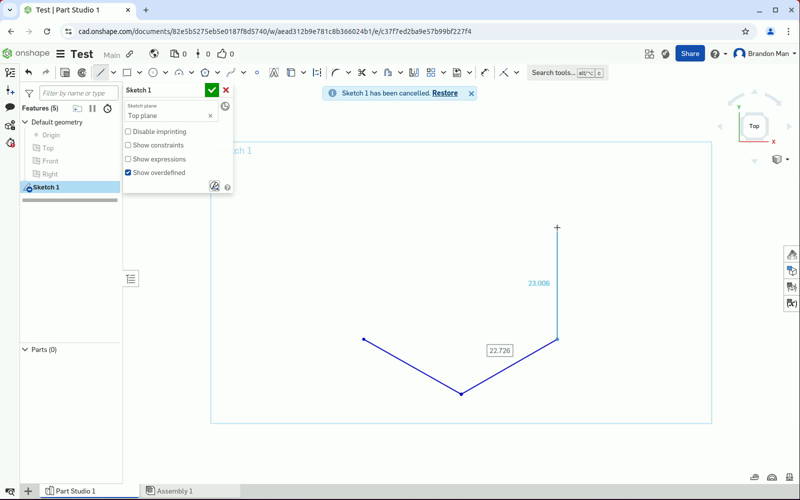
key_down(shift)
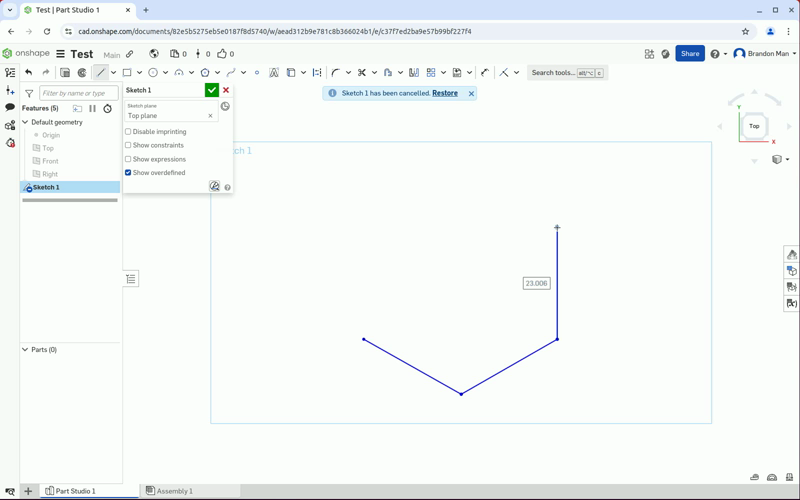
mouse_move(461, 171)
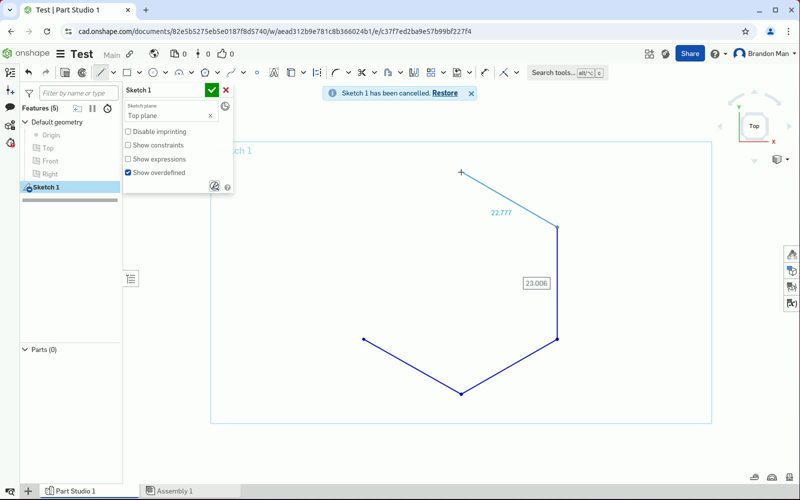
click(461, 171)
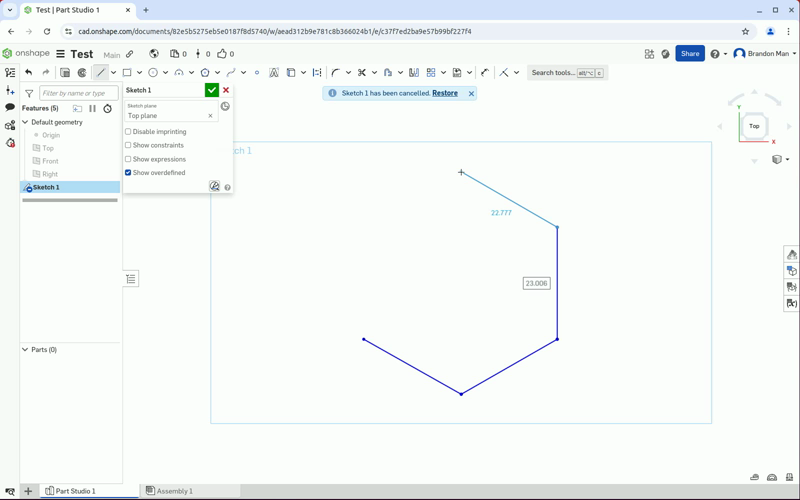
key_up(shift)
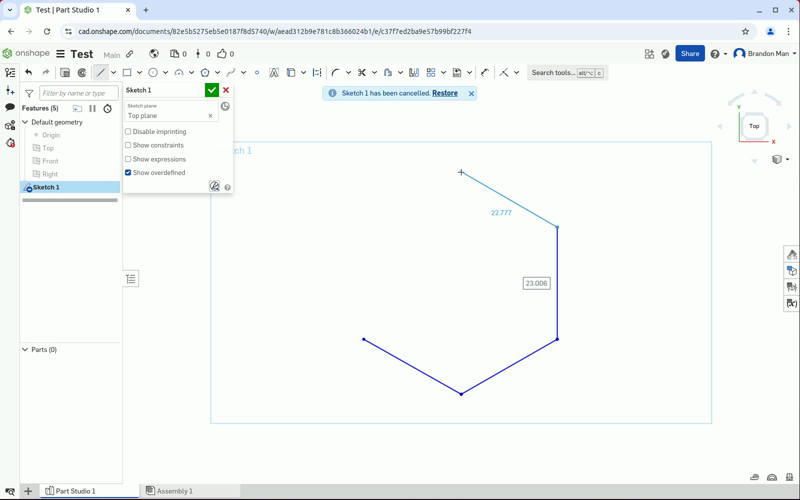
key_down(shift)
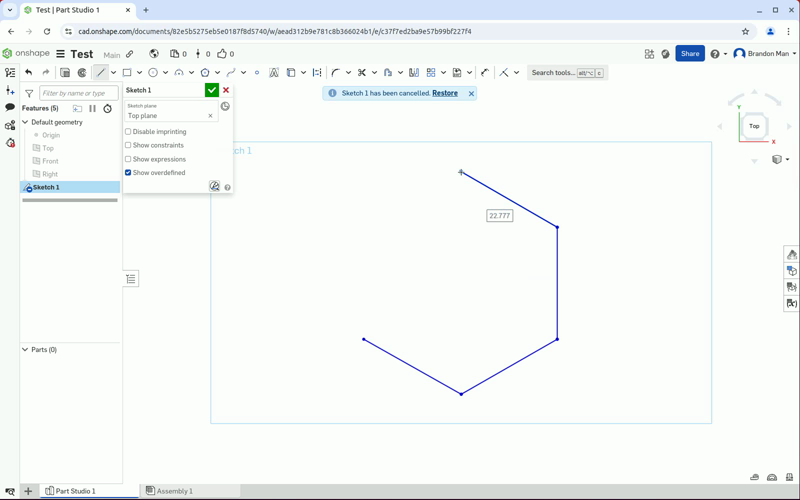
mouse_move(363, 227)
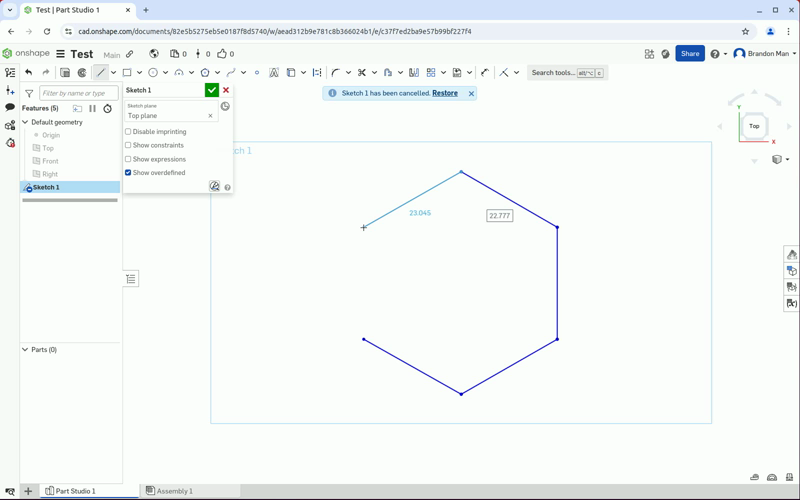
click(363, 227)
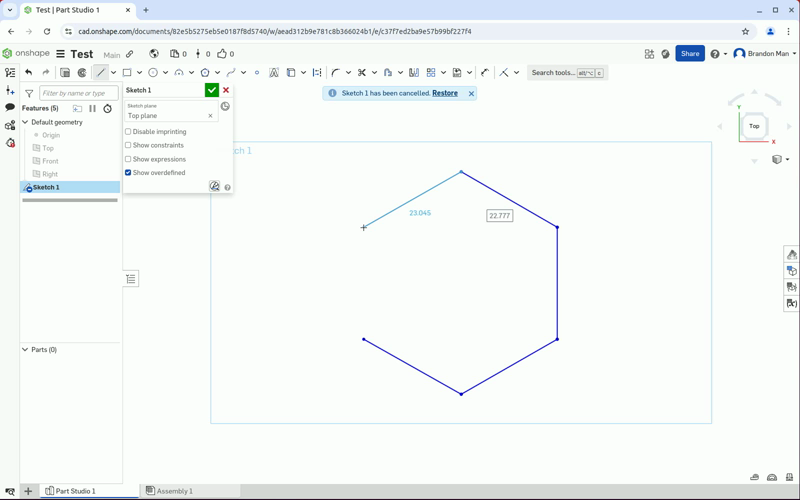
key_up(shift)
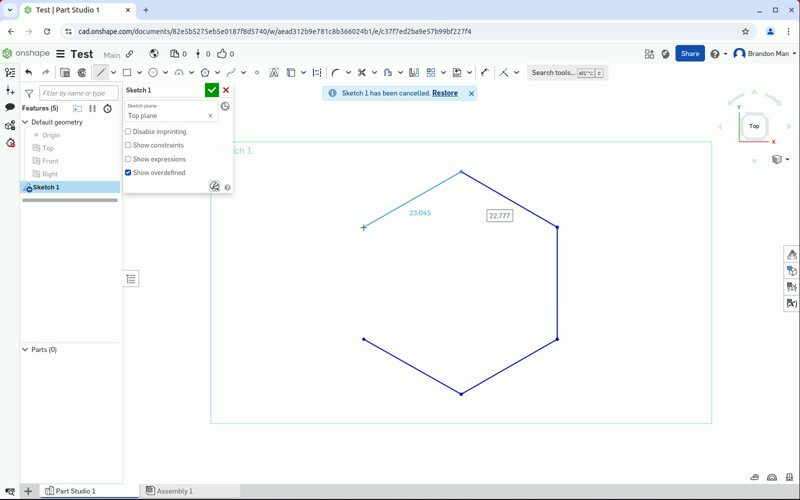
key_down(shift)
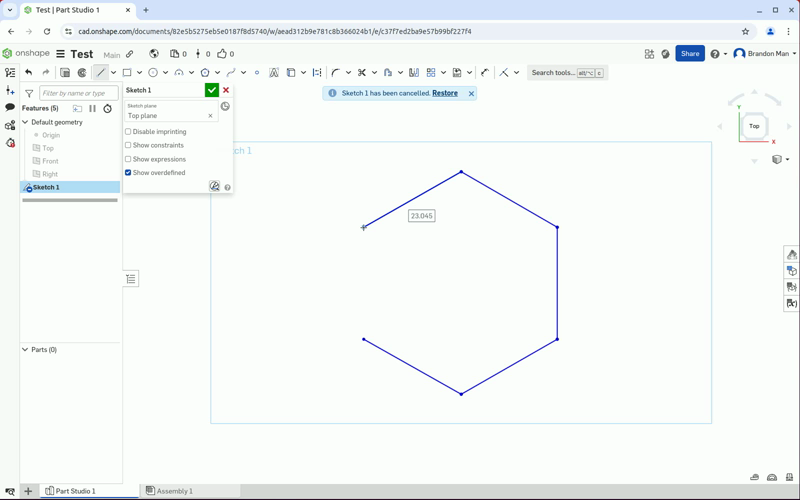
mouse_move(363, 339)
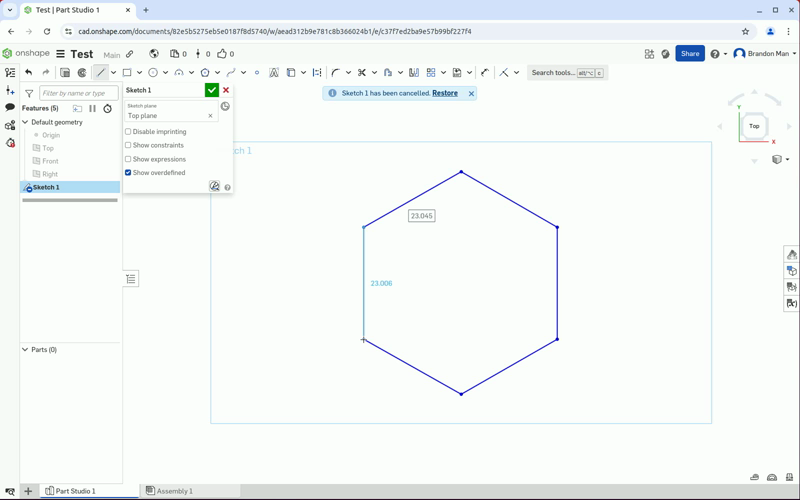
key_up(shift)
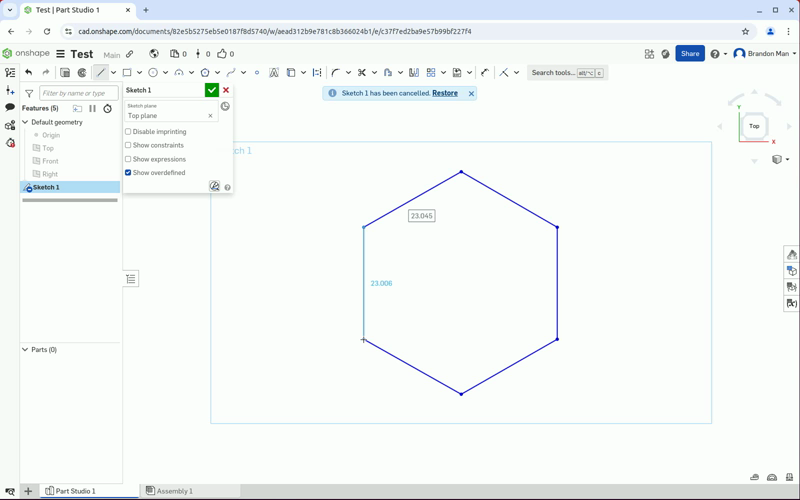
click(363, 339)
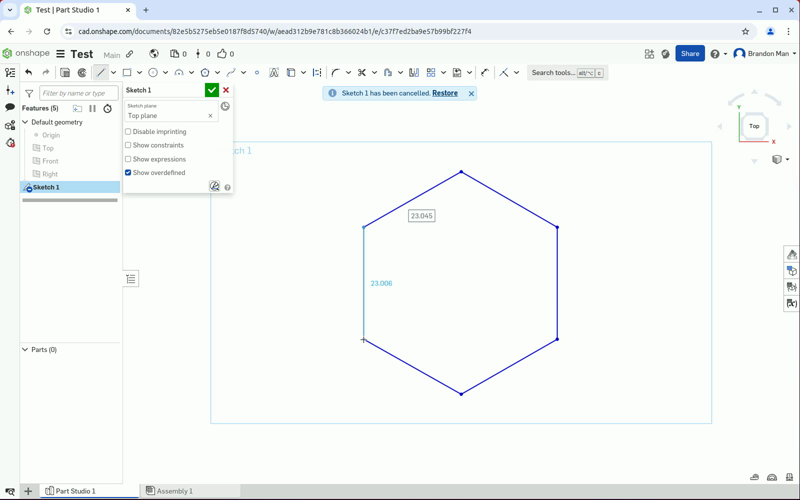
key(esc)
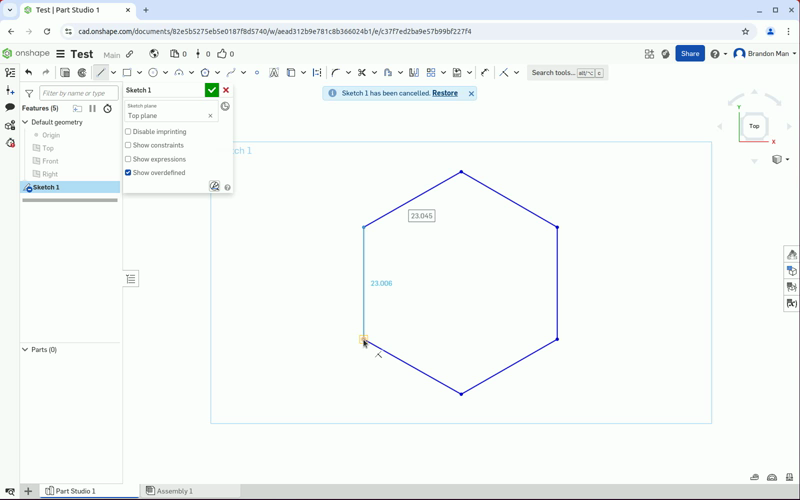
key(c)
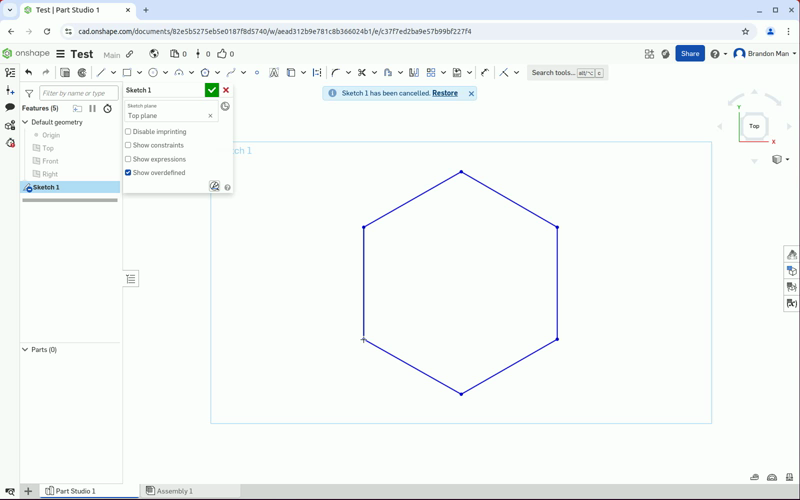
key_down(shift)
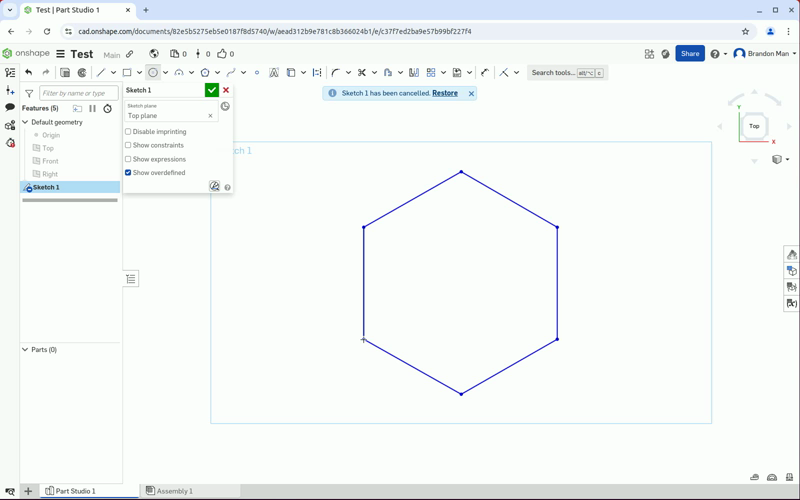
mouse_move(461, 284)
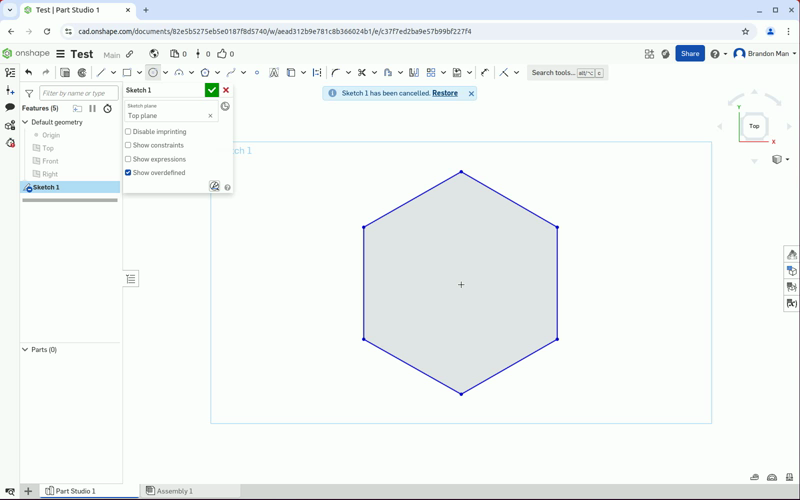
click(461, 284)
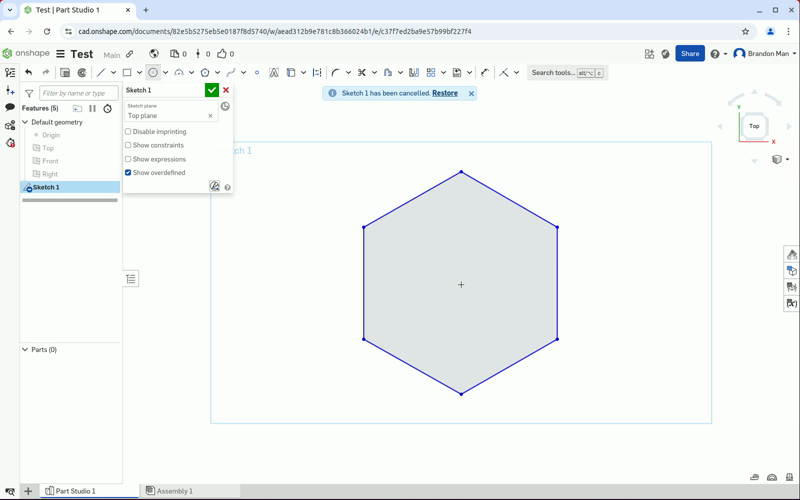
key_up(shift)
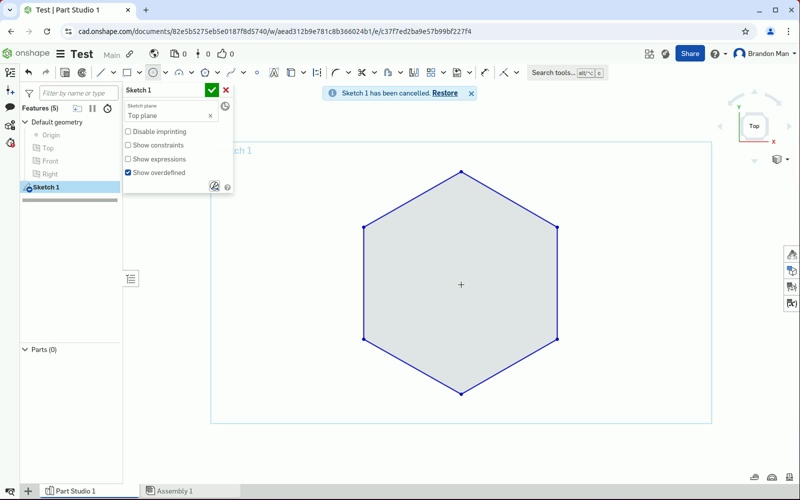
mouse_move(549, 284)
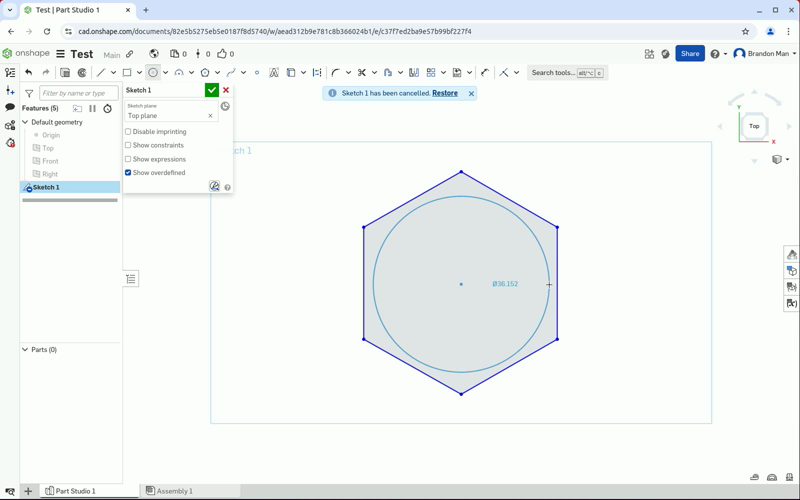
click(549, 284)
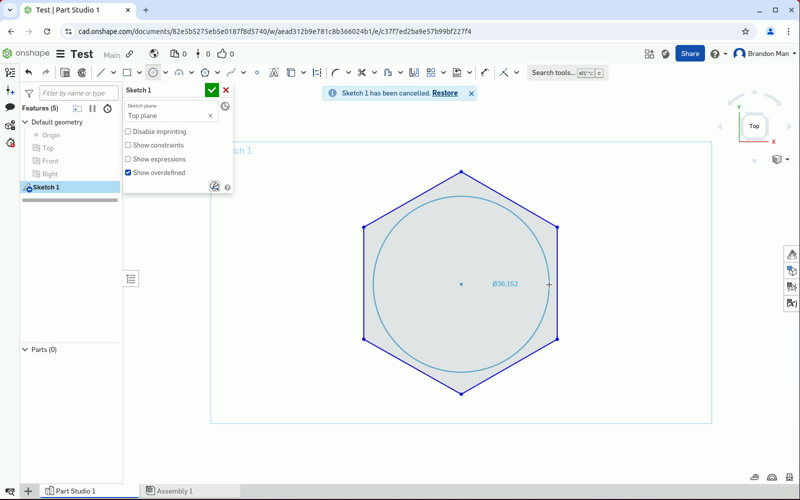
key(esc)
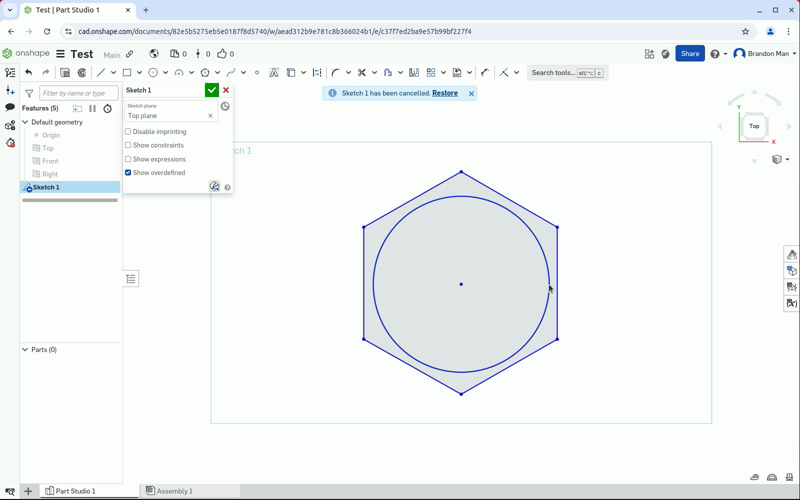
mouse_move(453, 382)
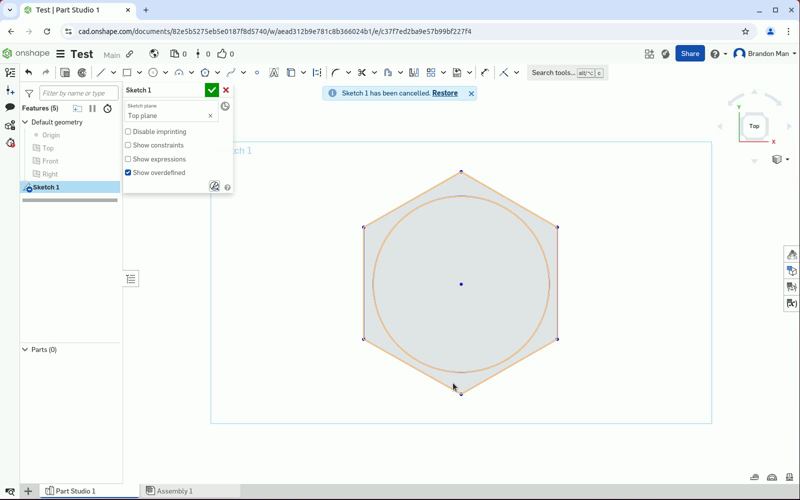
click(453, 382)
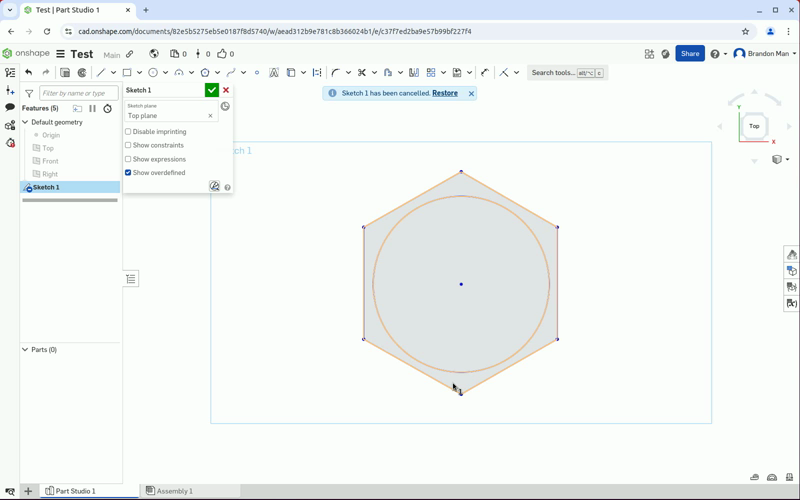
mouse_move(73, 352)
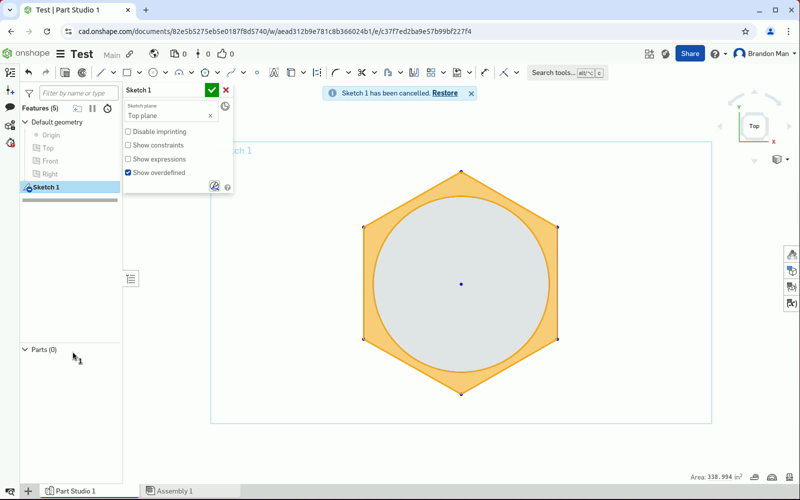
key(shift+y)
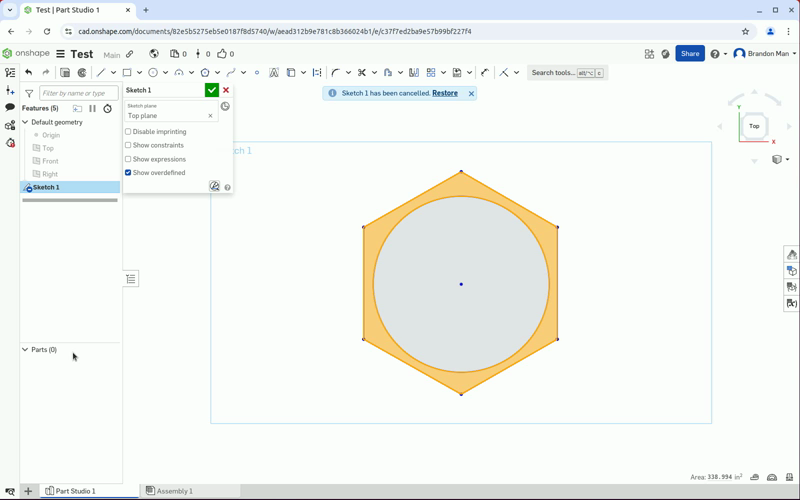
key(shift+e)
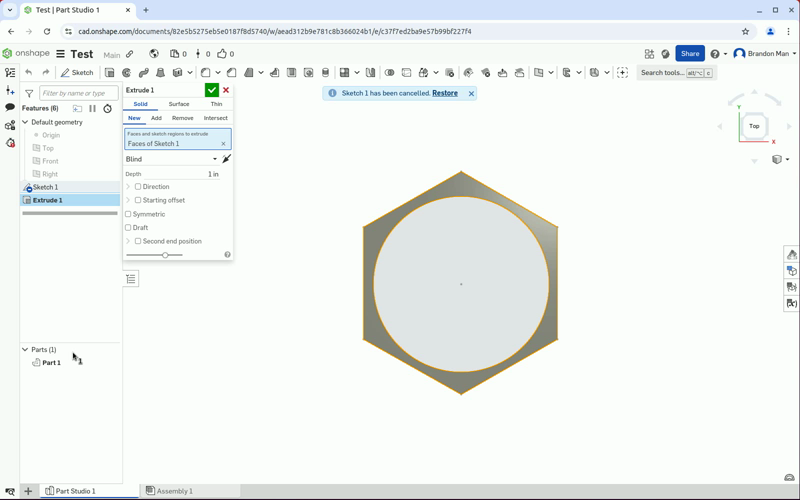
mouse_move(143, 106)
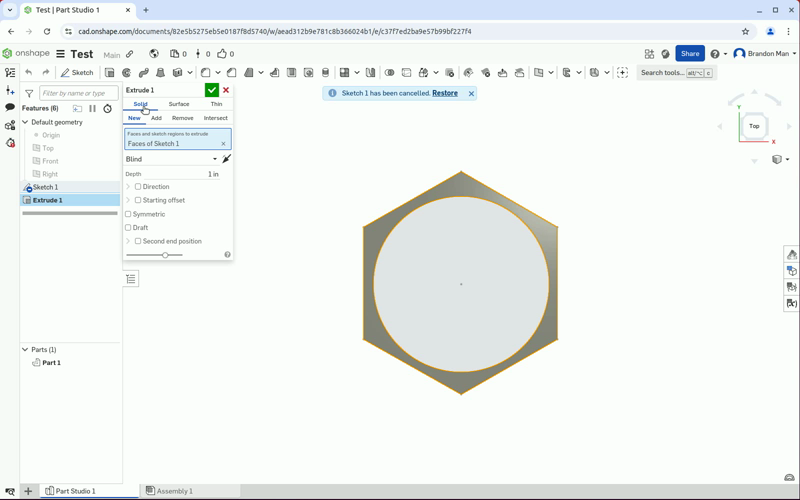
click(143, 106)
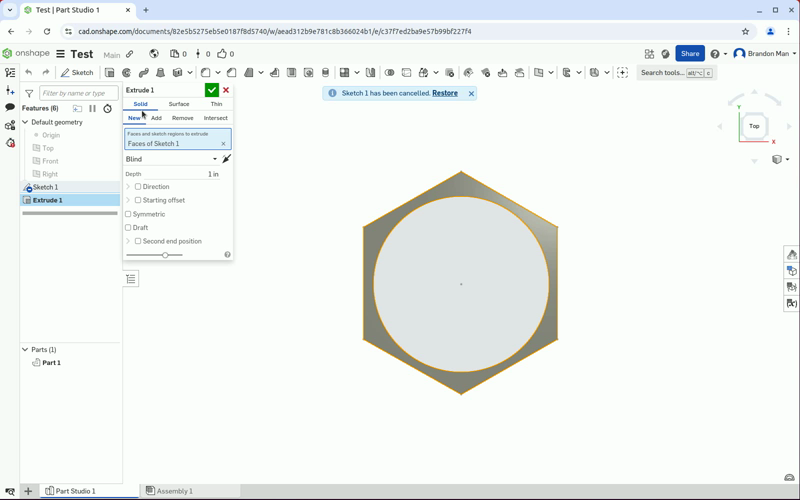
mouse_move(137, 120)
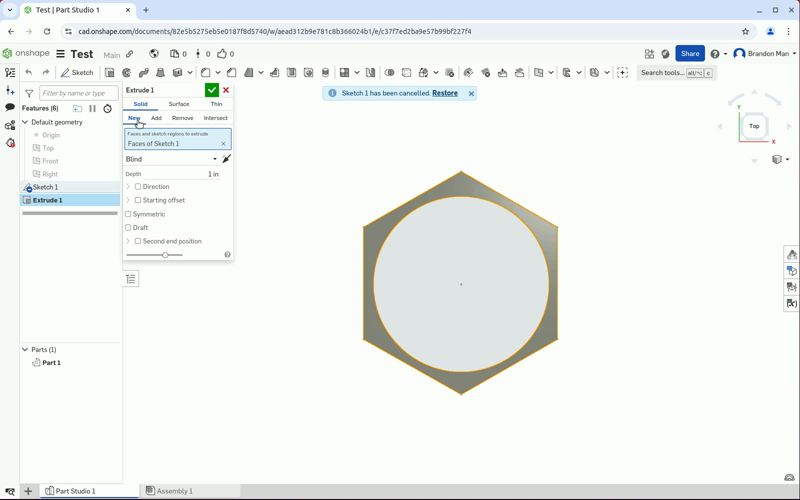
click(137, 120)
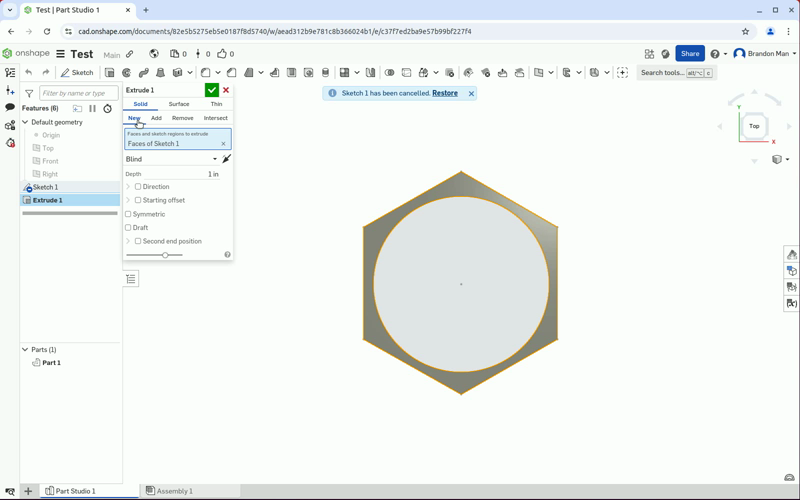
key(tab, 4)
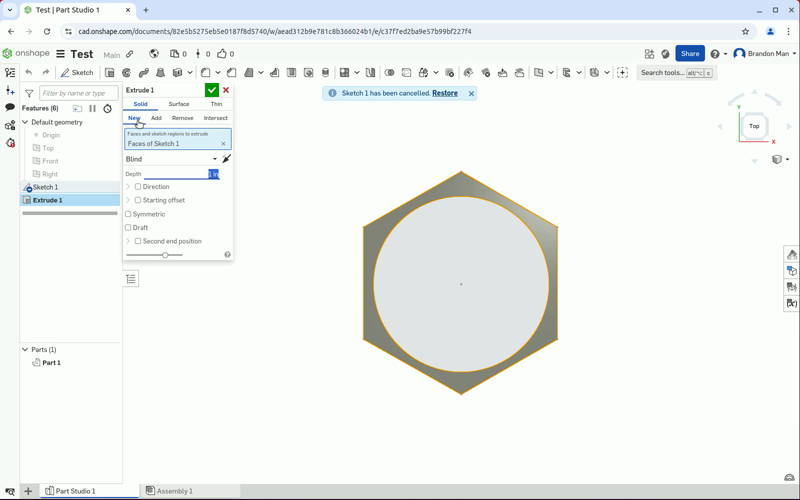
text(8.906)
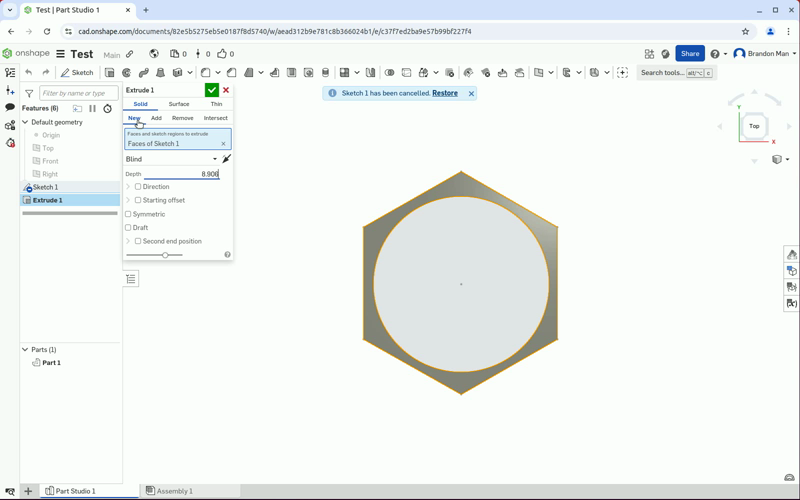
key(enter)
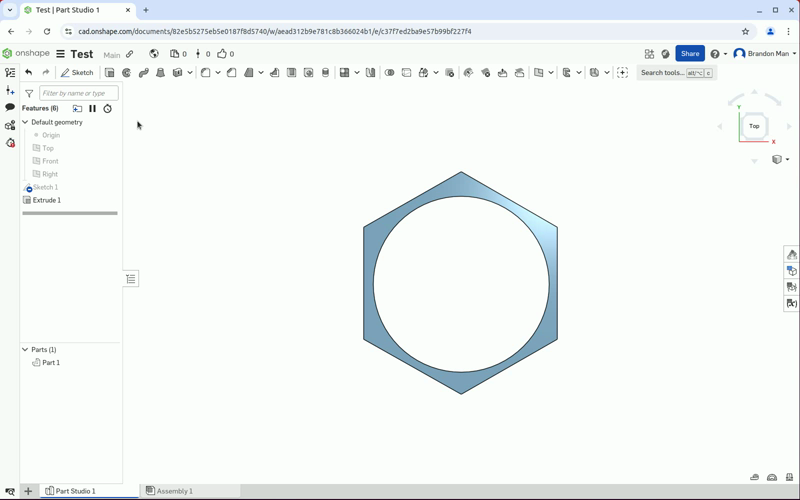
key(shift+h)
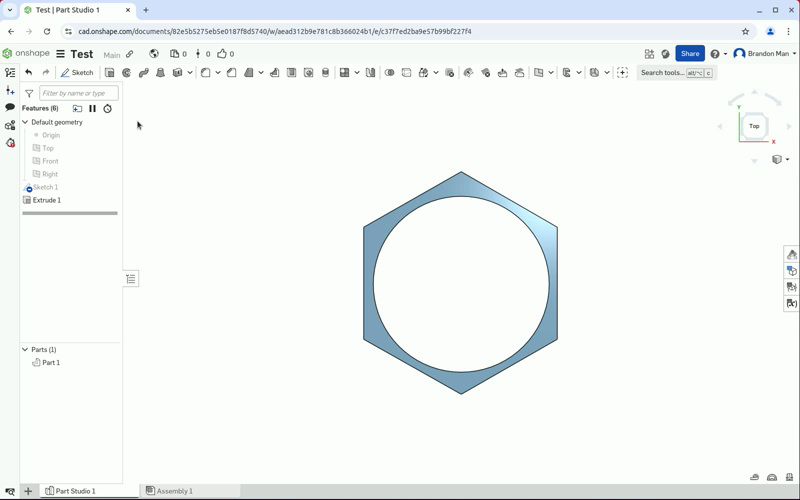
key(shift+h)
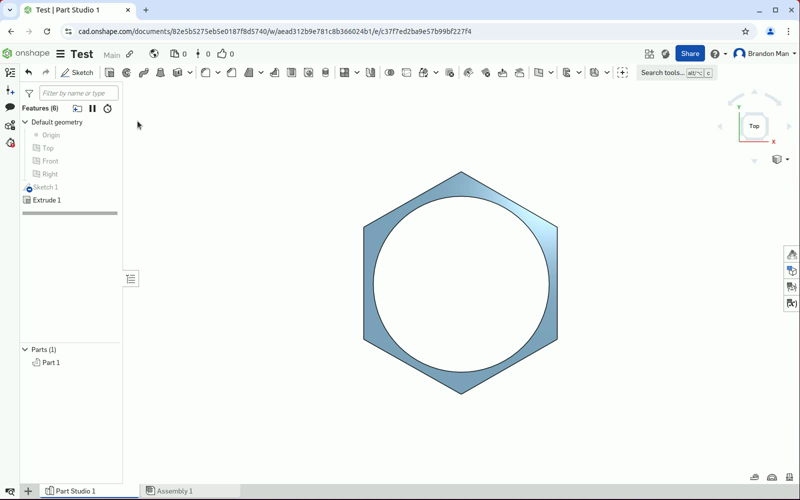
mouse_move(73, 189)
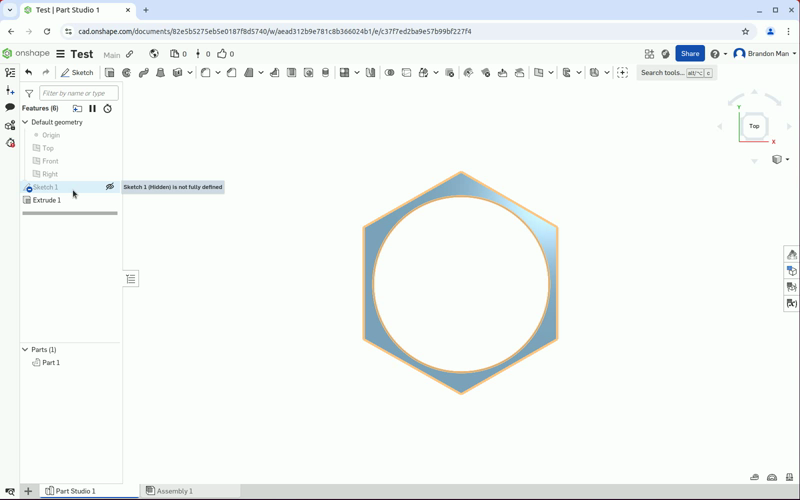
click(73, 189)
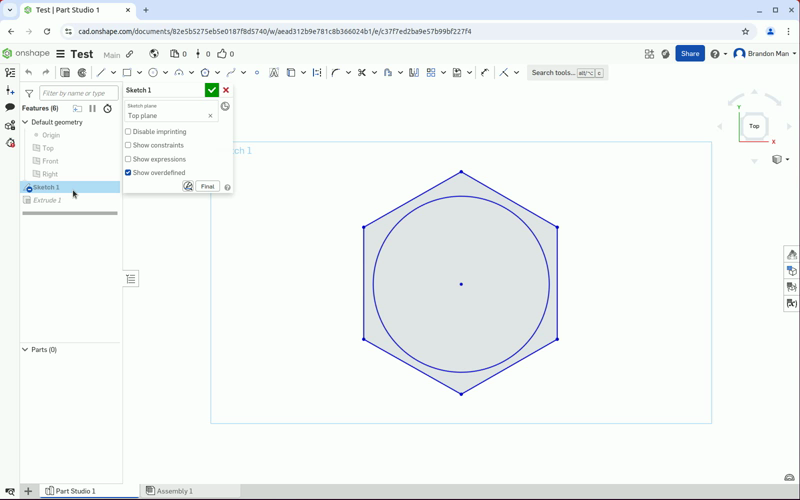
mouse_move(229, 92)
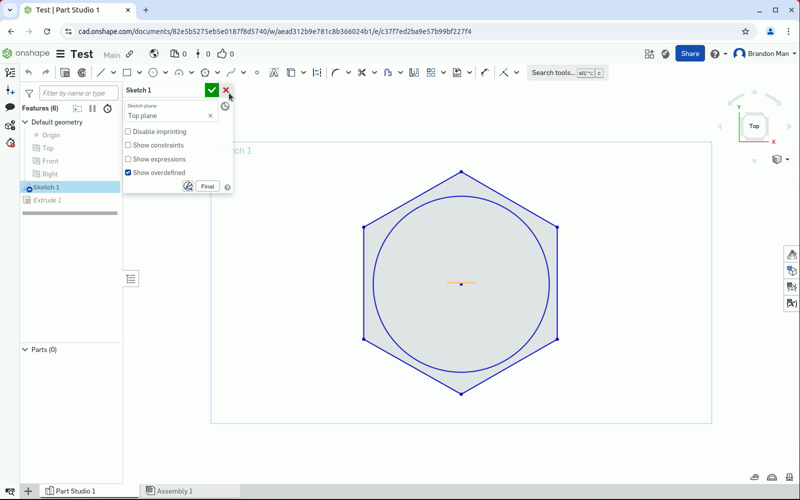
click(229, 92)
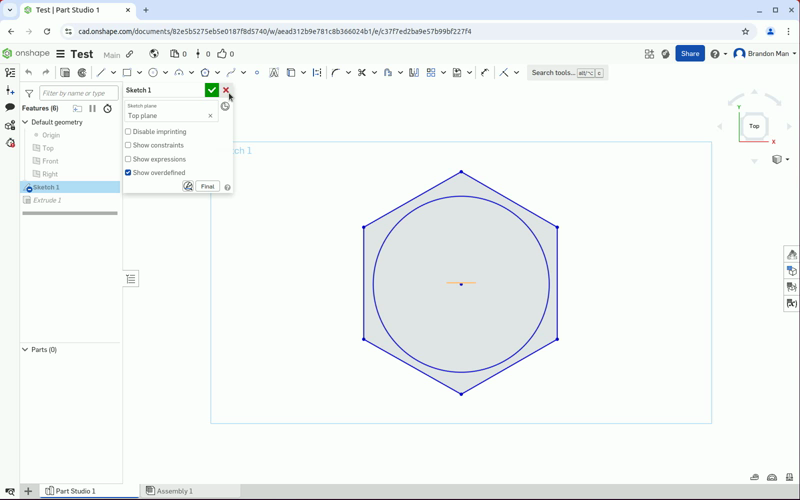
key(shift+s)
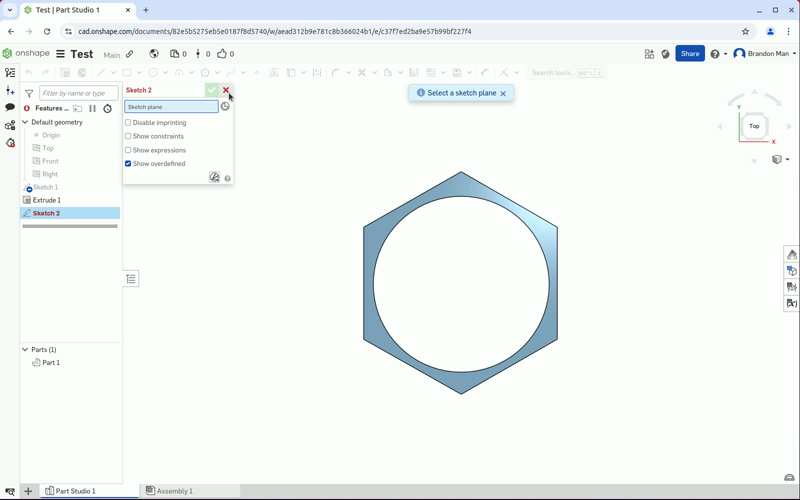
mouse_move(73, 150)
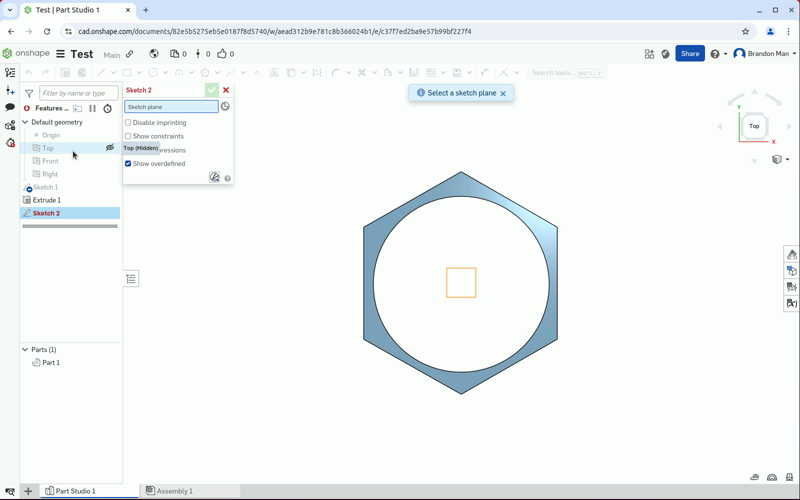
click(73, 150)
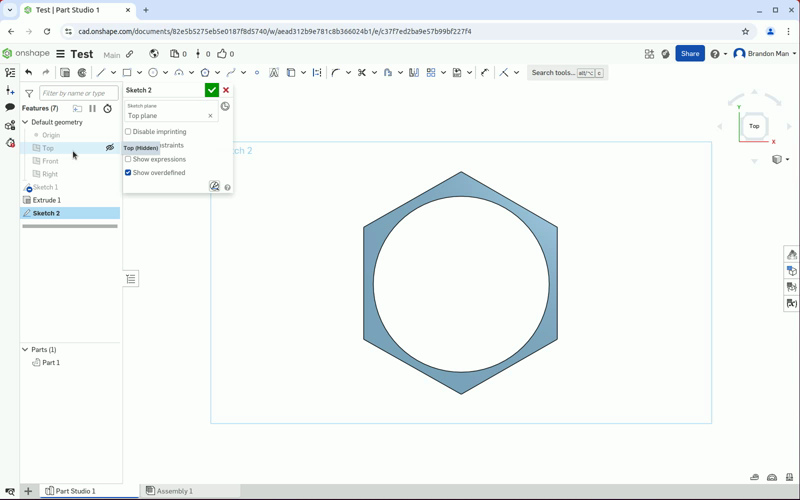
mouse_move(73, 352)
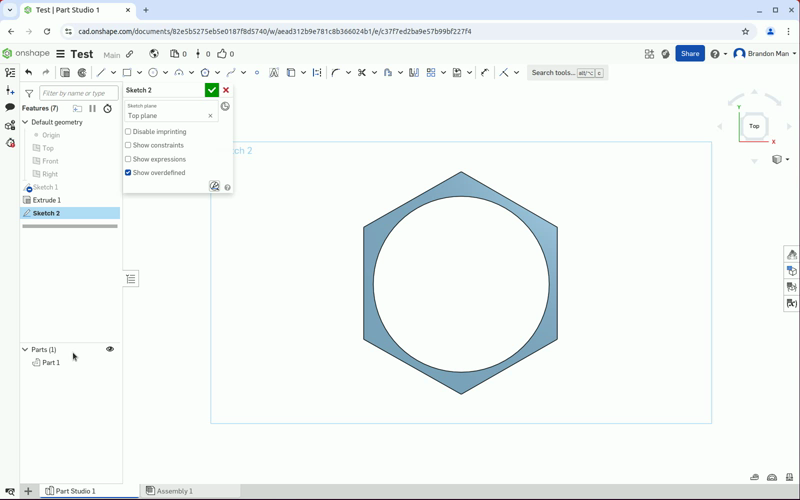
key(y)
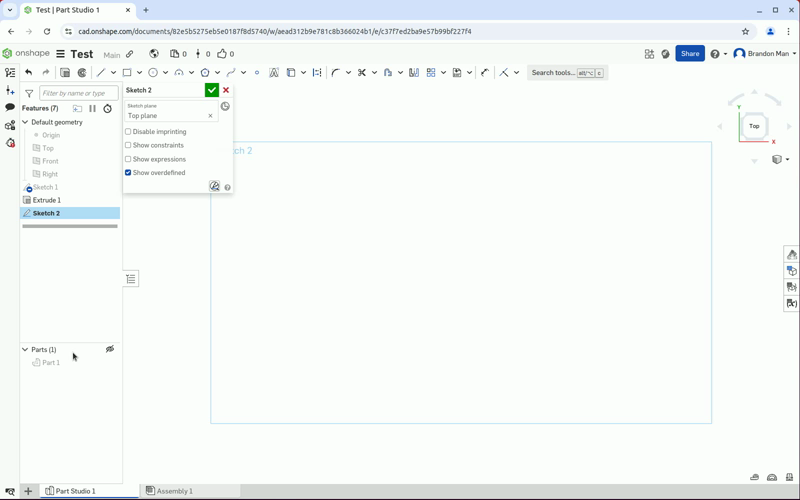
key(c)
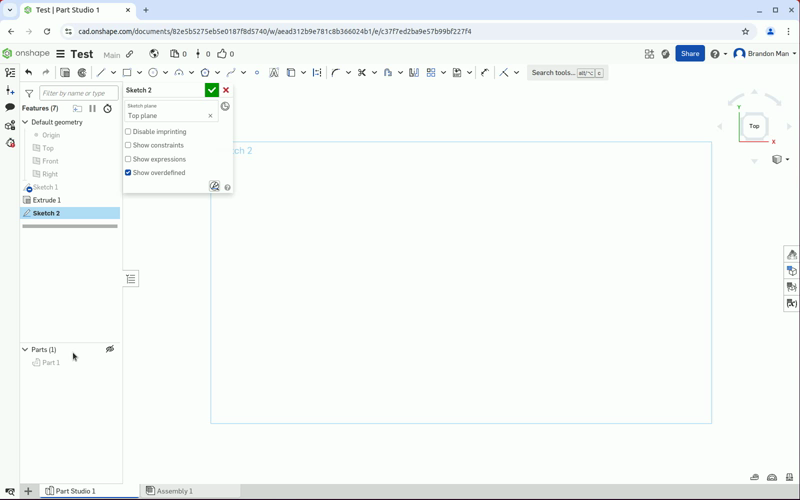
key_down(shift)
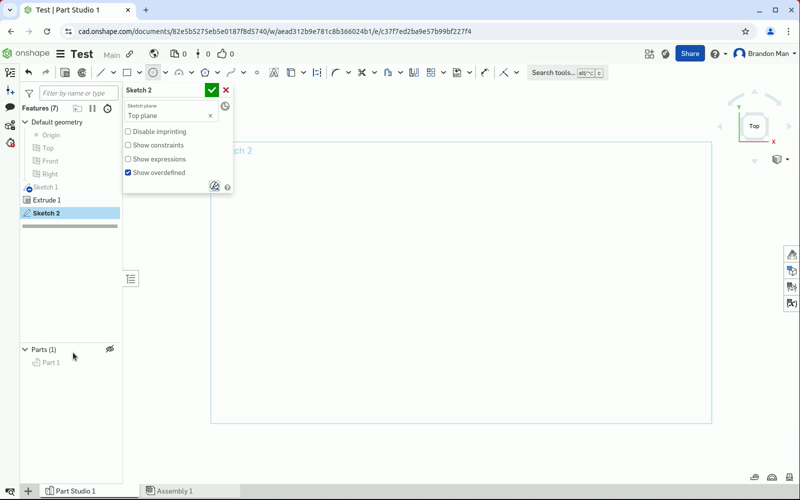
mouse_move(461, 282)
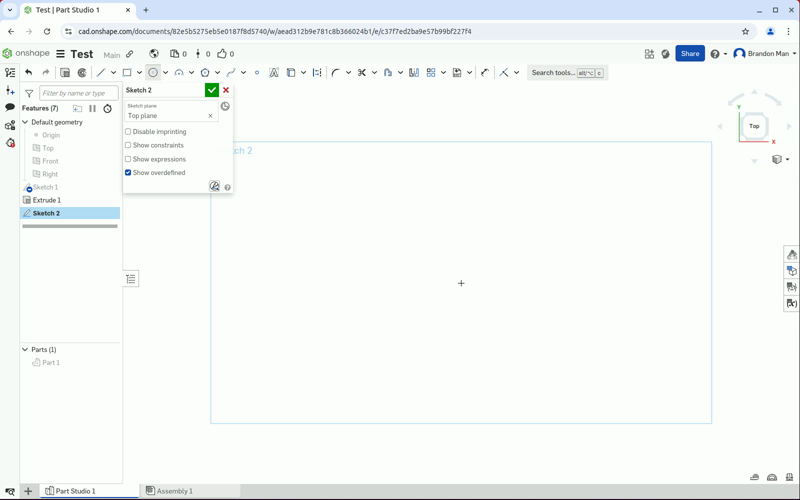
click(461, 282)
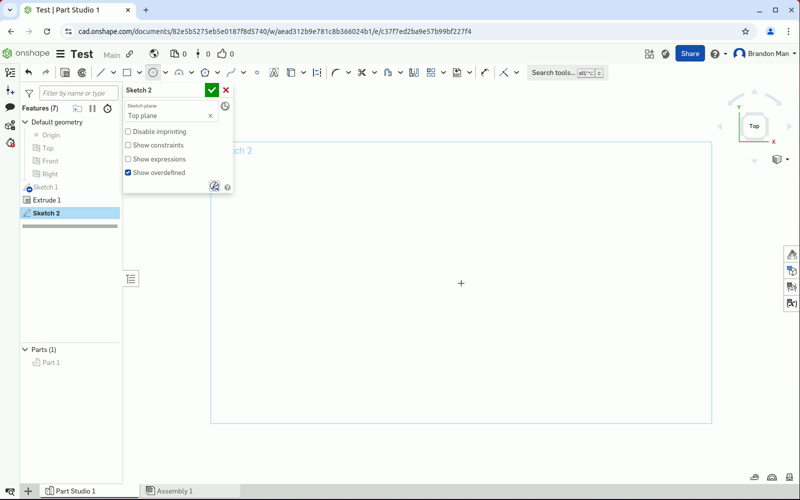
key_up(shift)
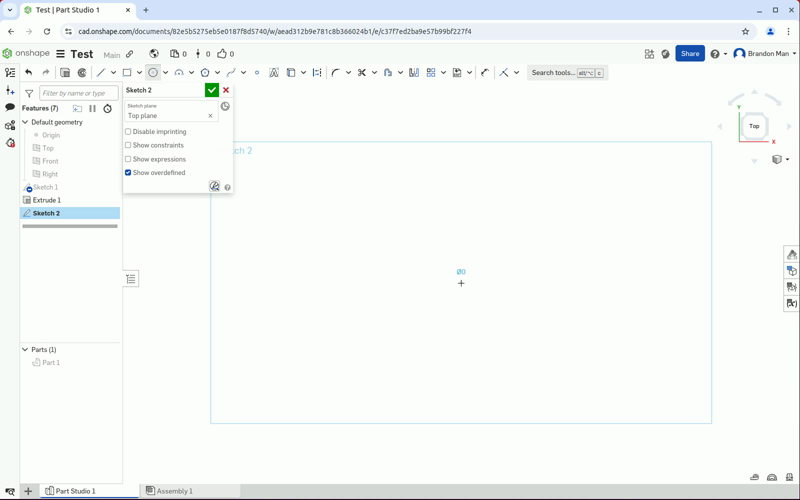
mouse_move(549, 282)
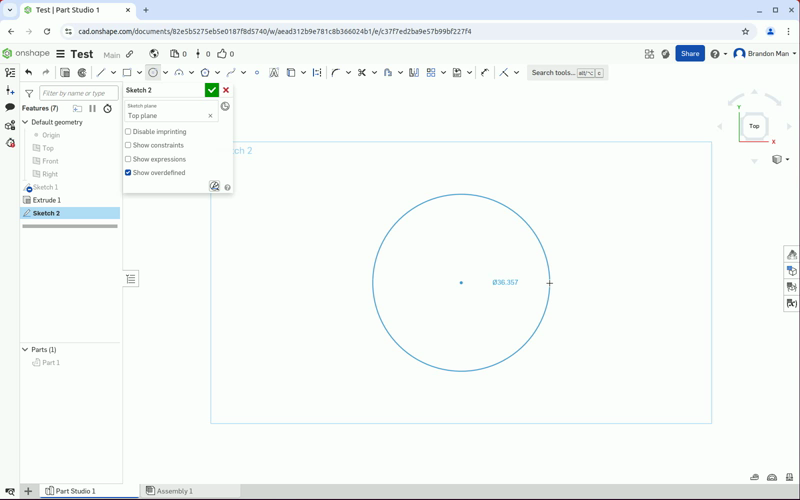
click(549, 282)
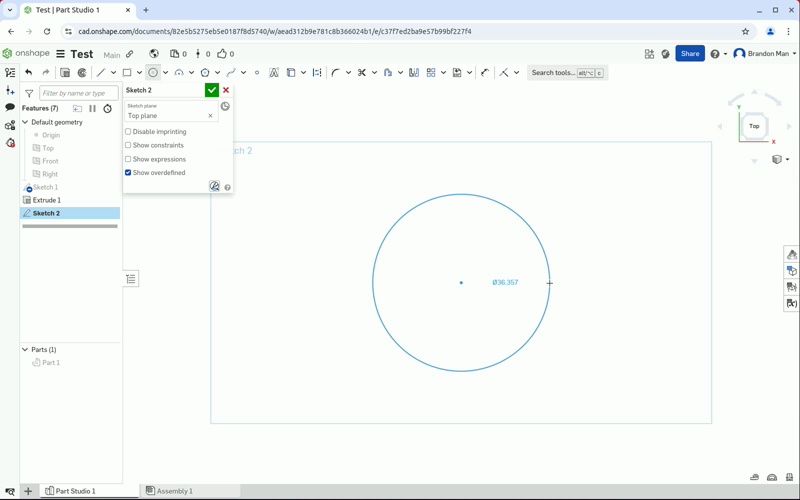
key(esc)
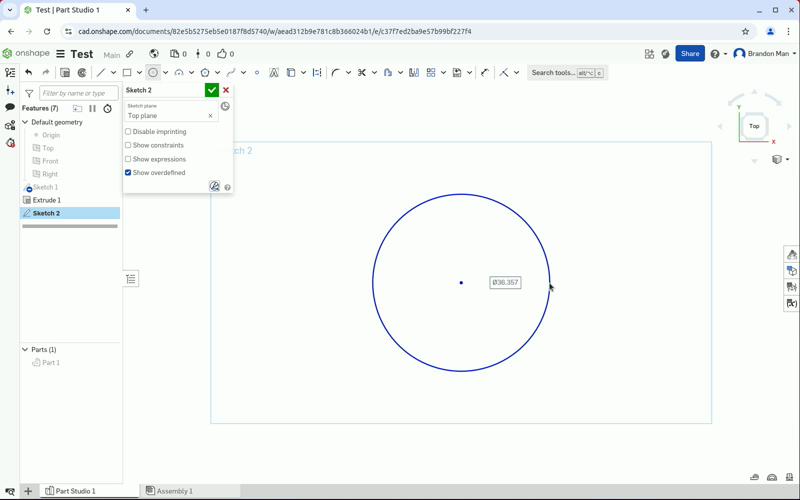
mouse_move(399, 309)
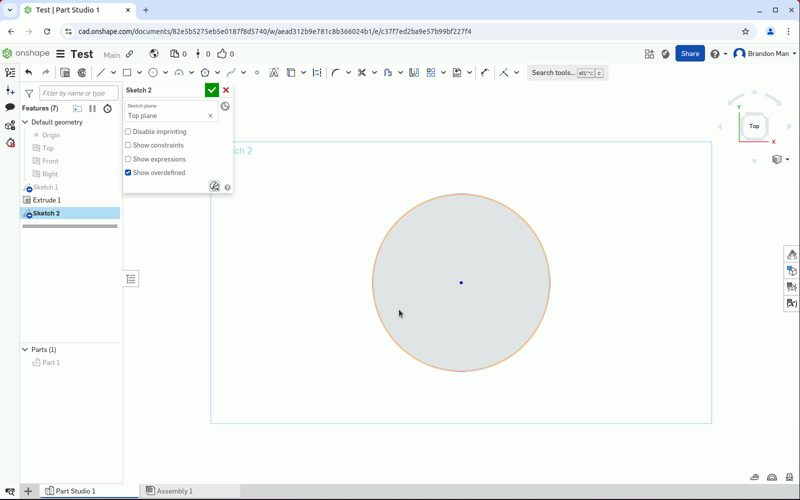
click(399, 309)
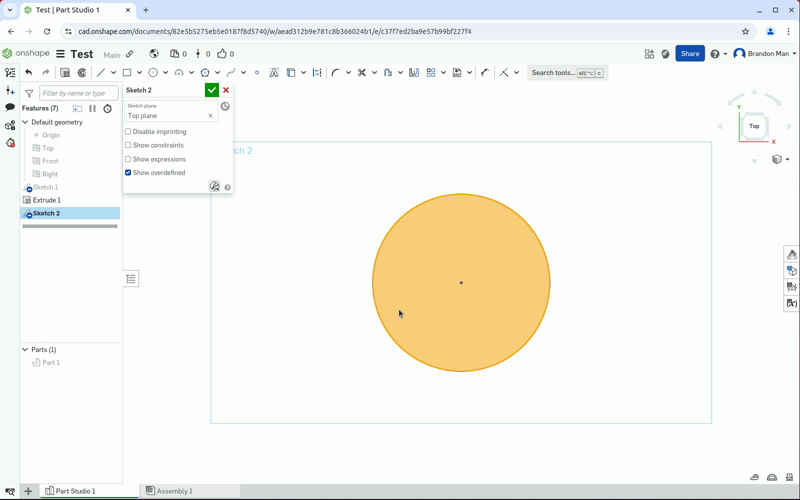
mouse_move(73, 352)
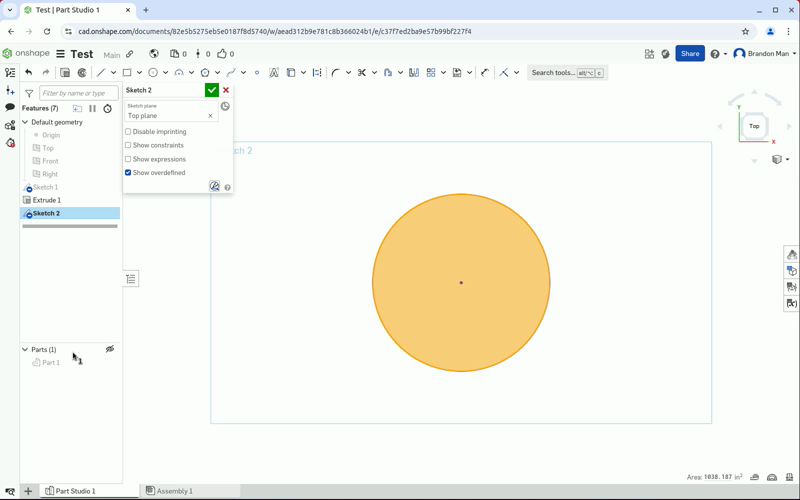
key(shift+y)
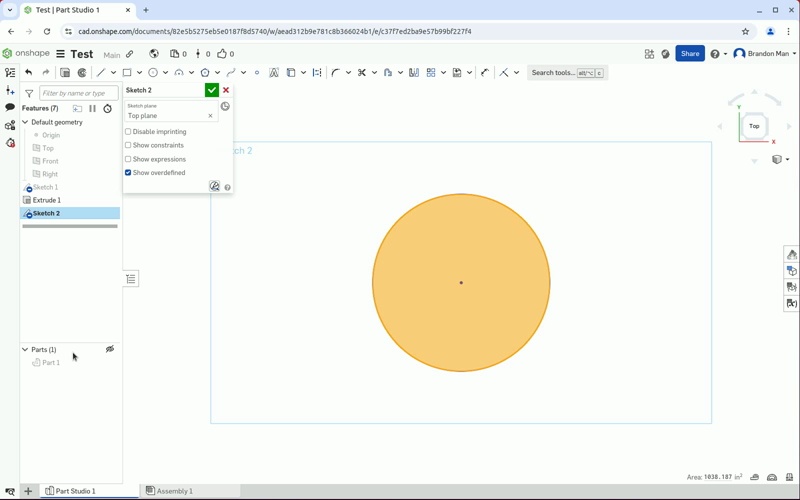
key(shift+e)
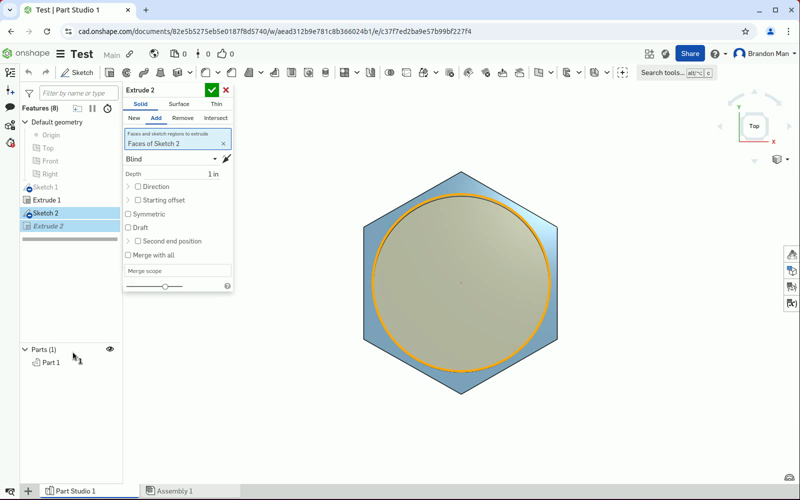
mouse_move(143, 106)
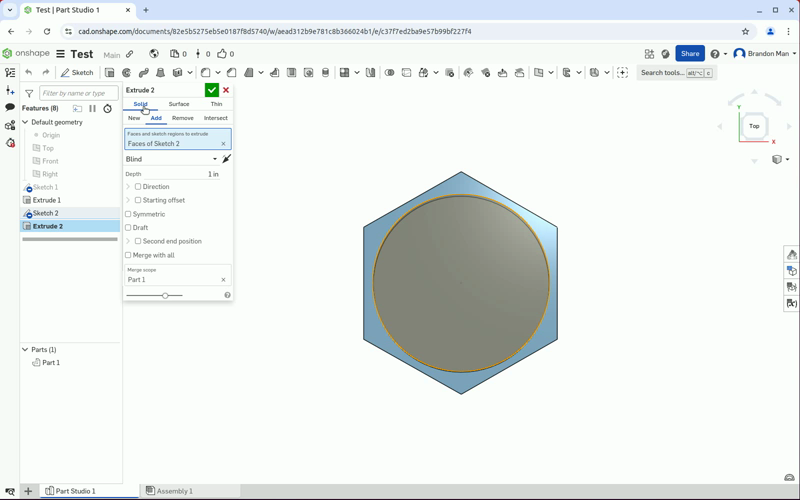
click(143, 106)
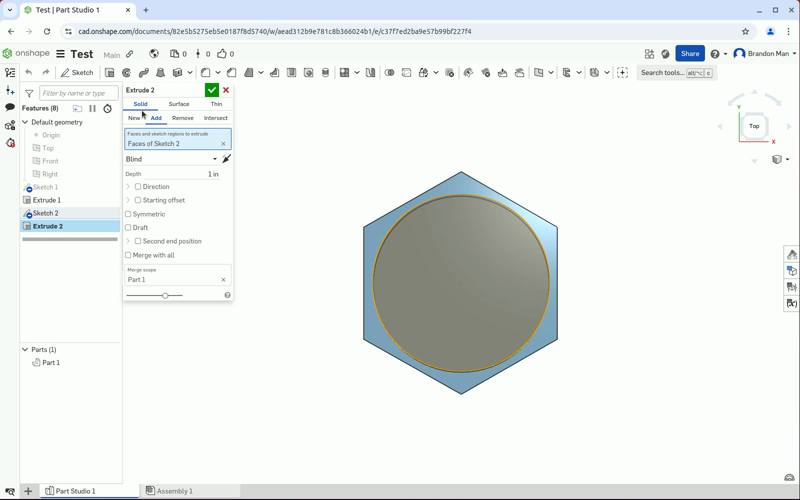
mouse_move(137, 120)
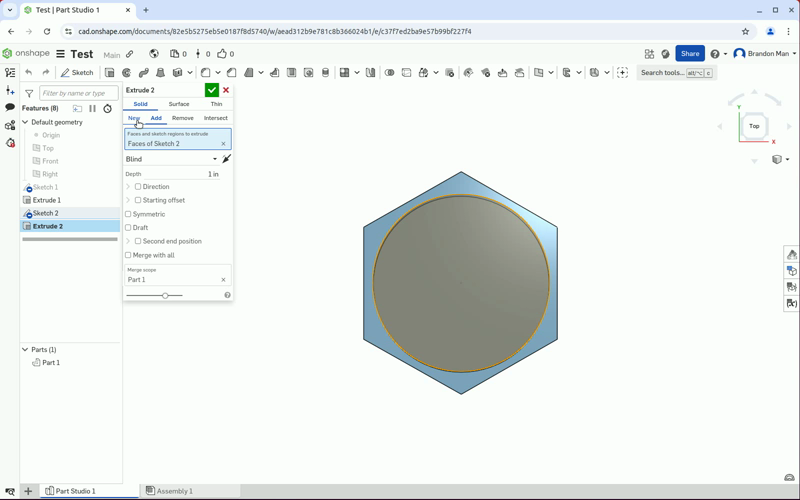
click(137, 120)
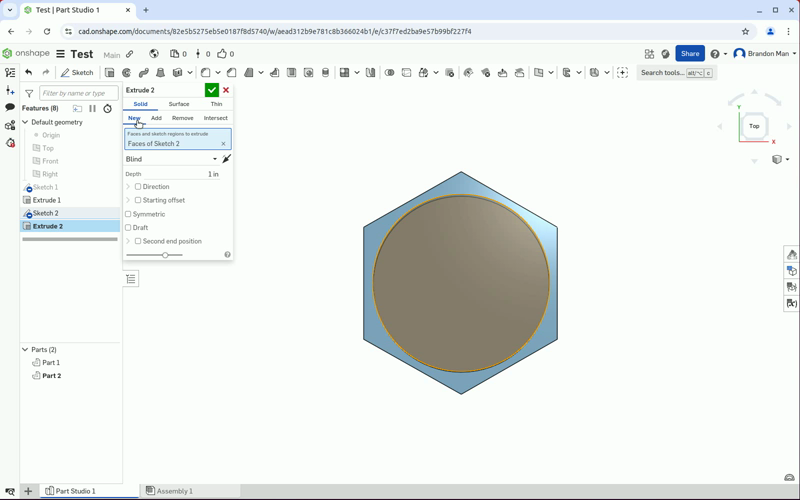
key(tab, 4)
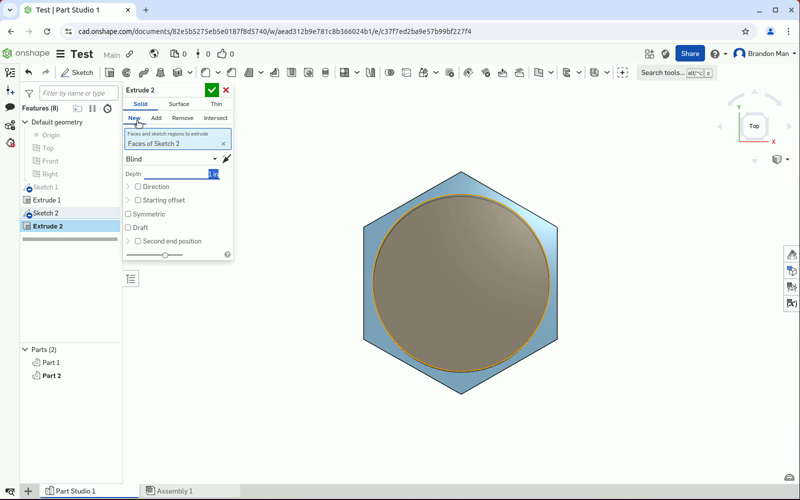
text(8.906)
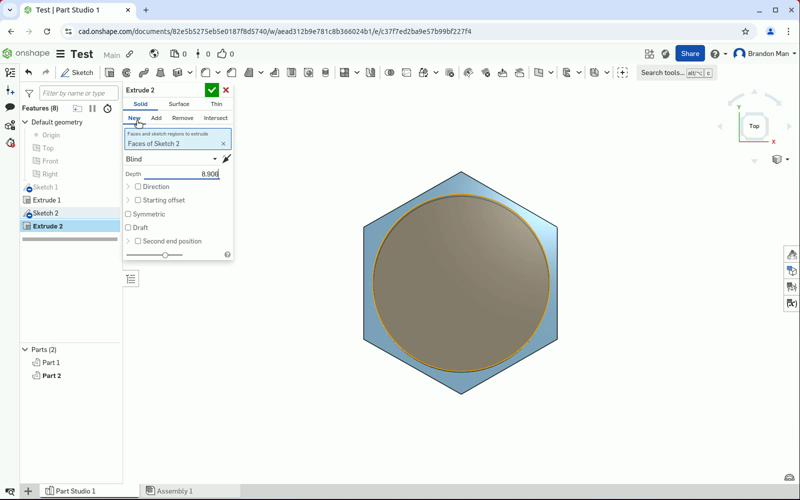
key(enter)
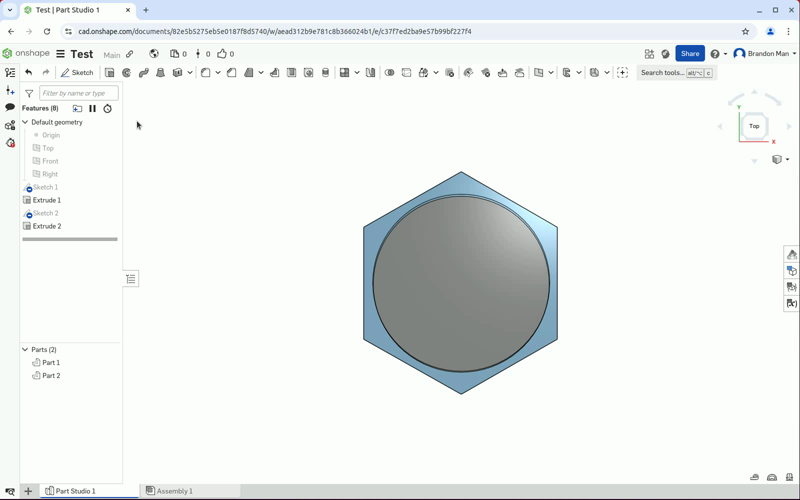
key(shift+h)
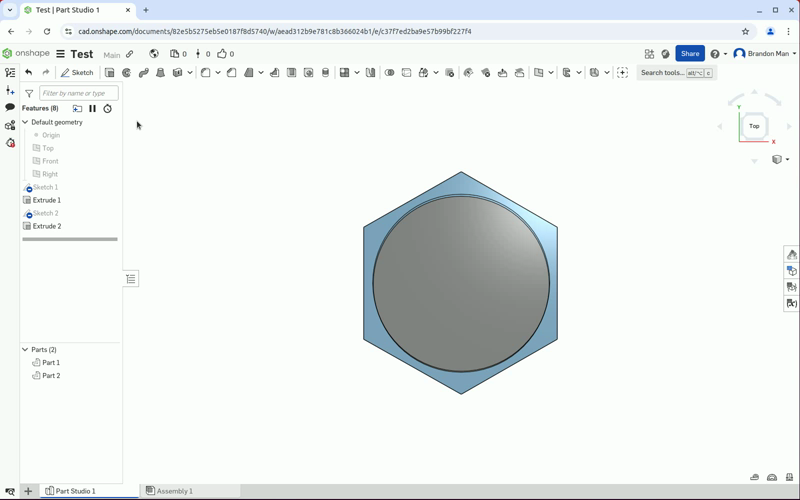
key(shift+h)
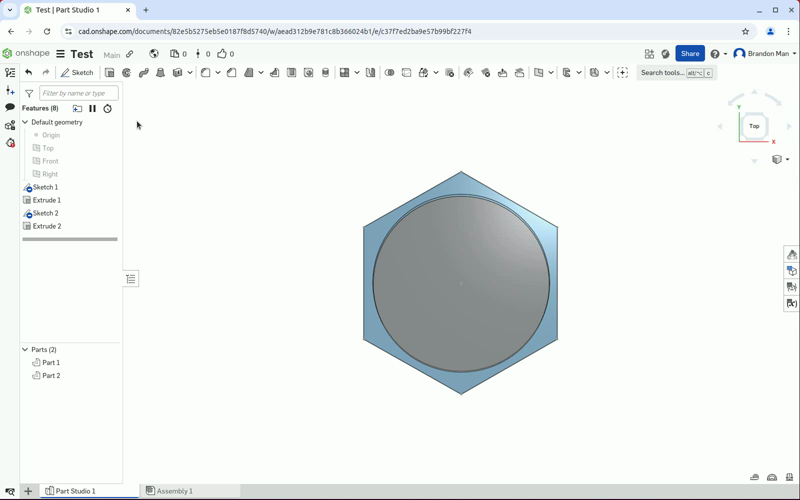
key(shift+7)
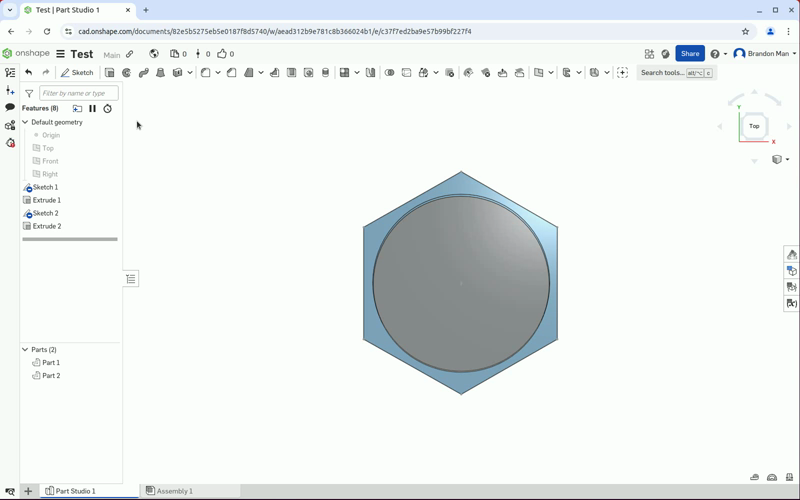
key(up, 3)
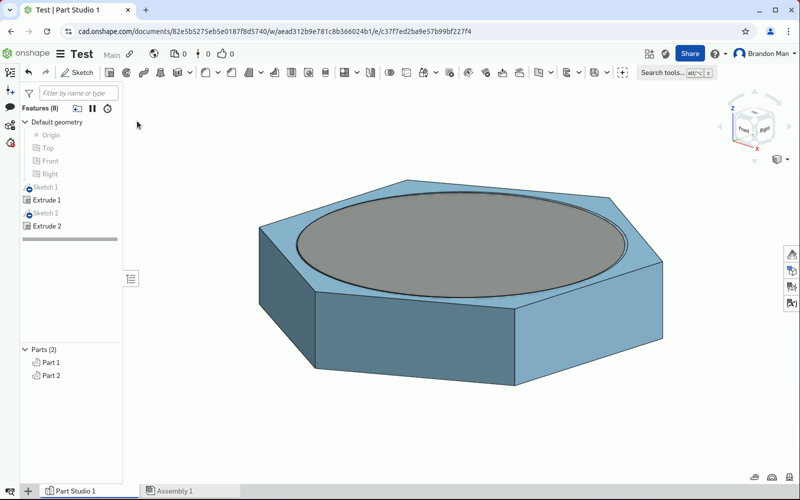
key(left, 3)
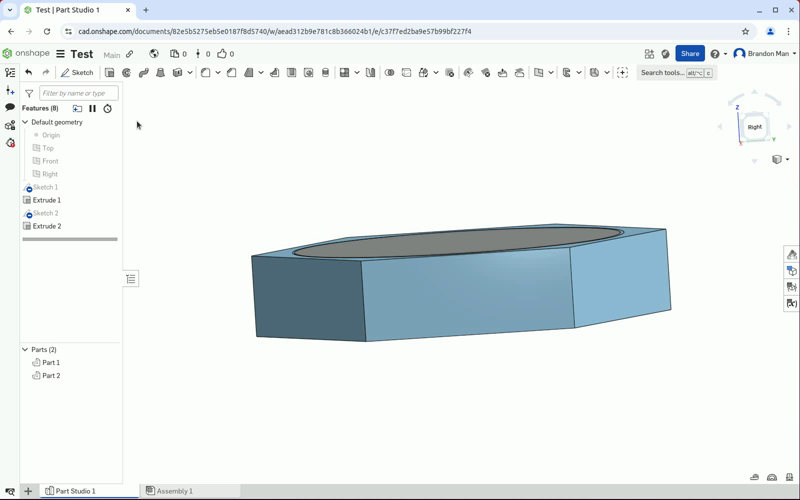
key(right, 3)
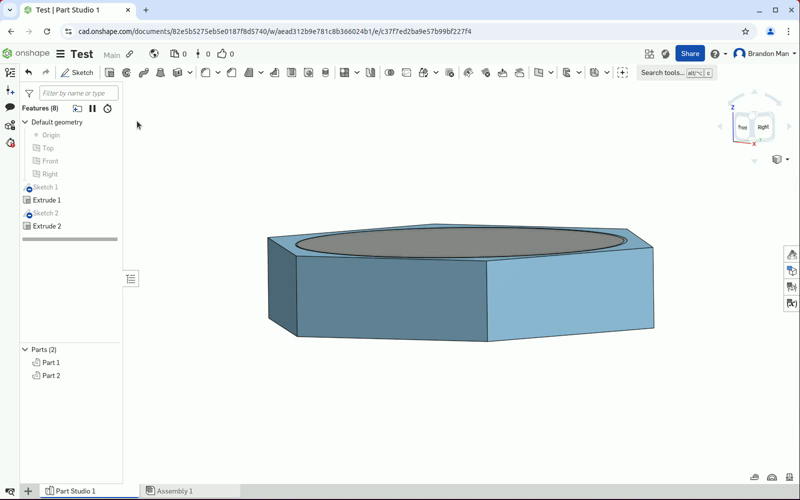
key(down, 3)
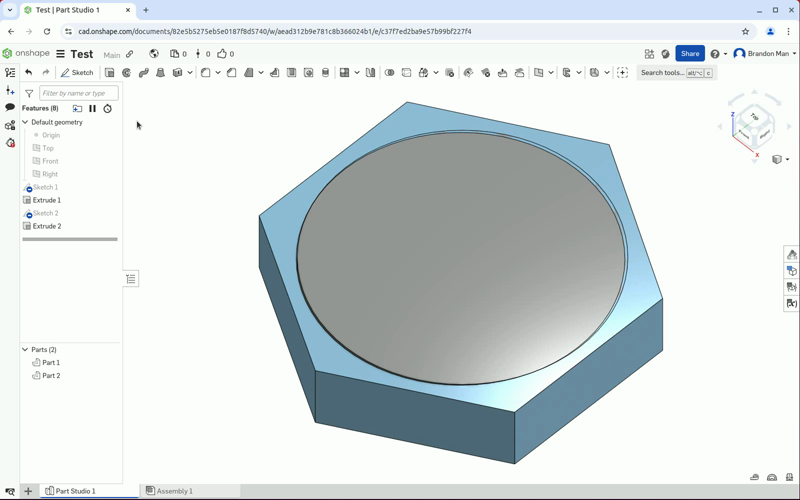
mouse_move(73, 189)
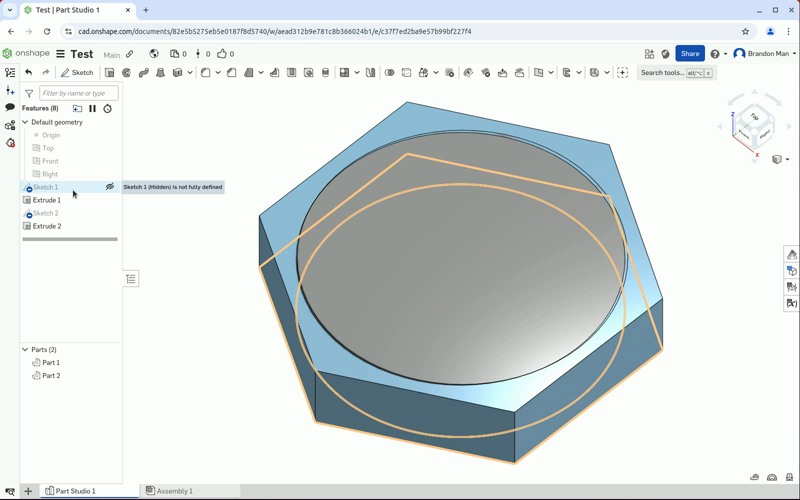
click(73, 189)